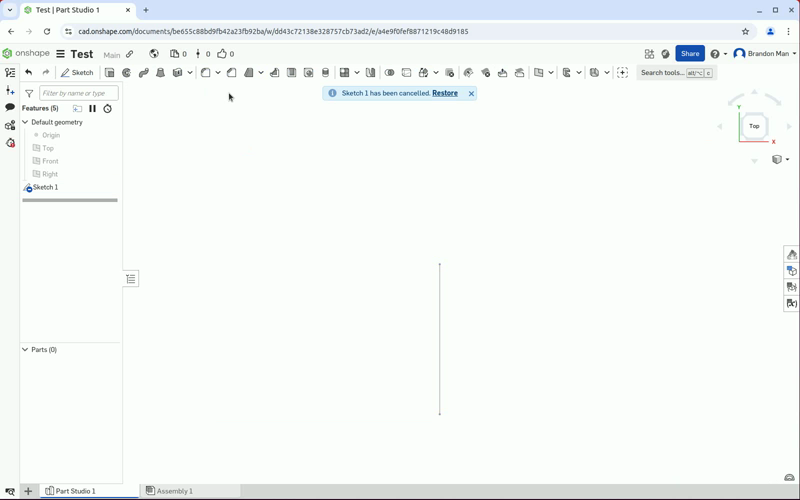
key(shift+h)
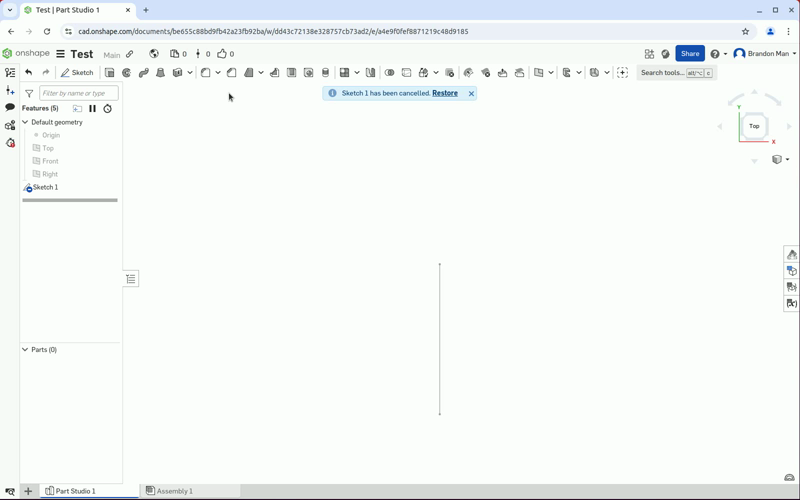
key(shift+s)
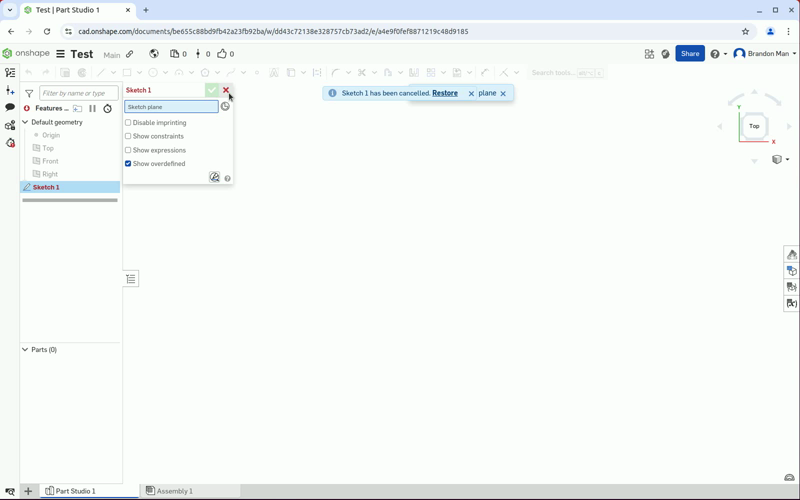
mouse_move(73, 150)
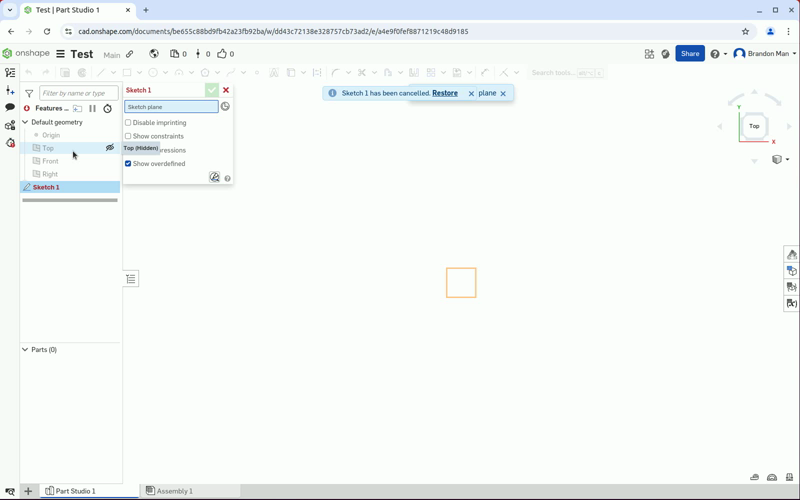
click(73, 150)
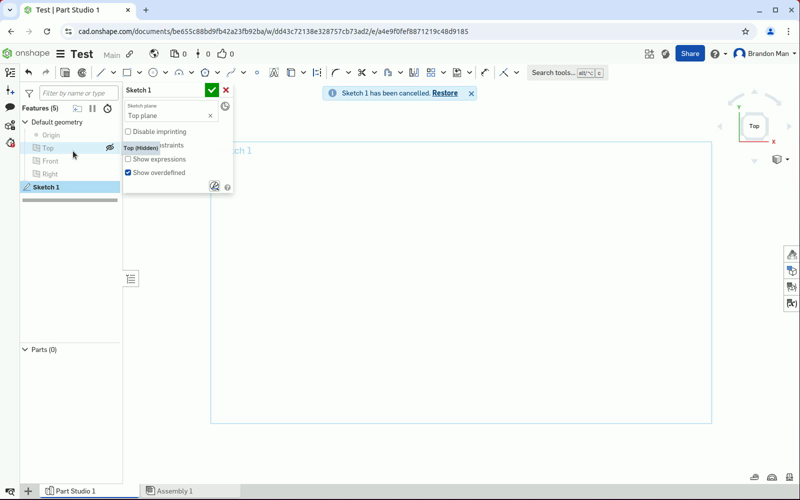
mouse_move(73, 352)
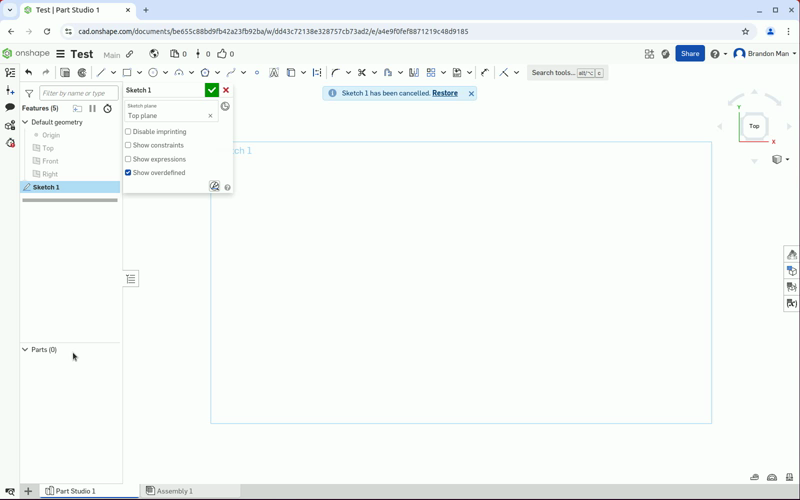
key(y)
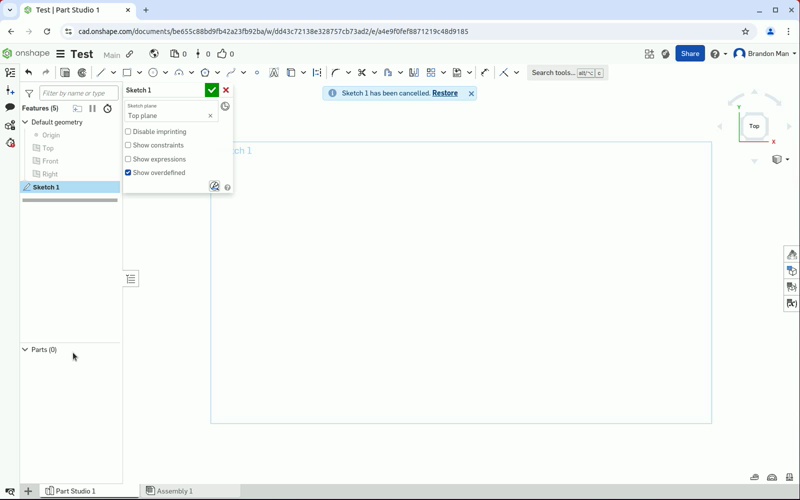
key(l)
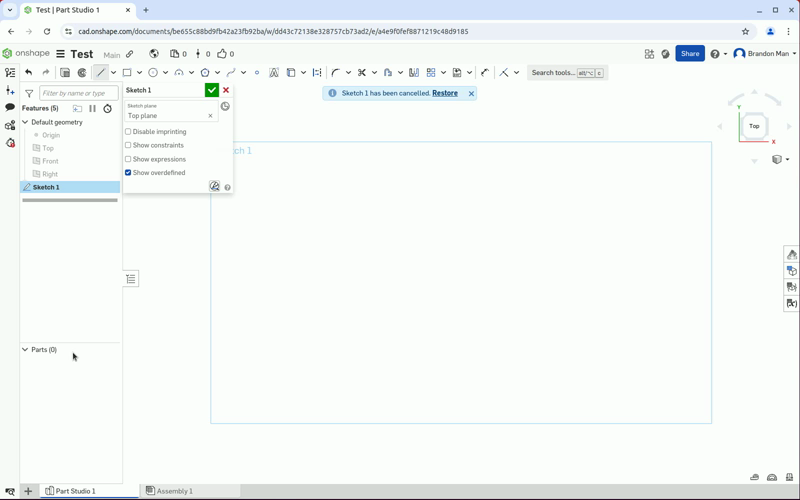
key_down(shift)
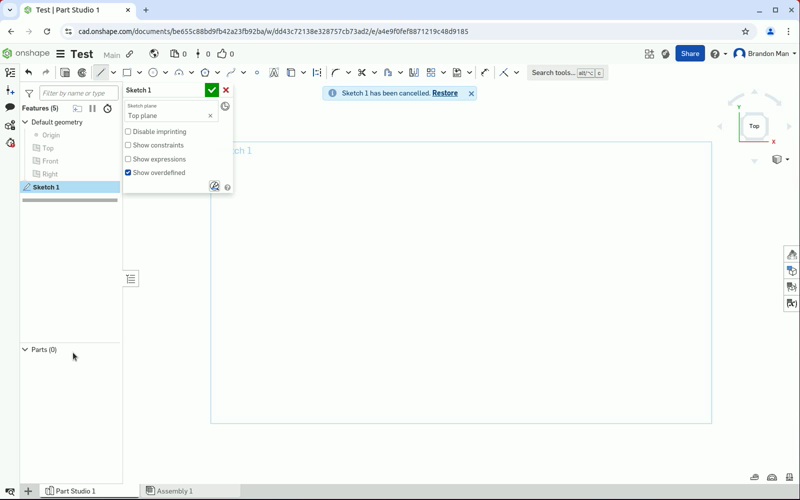
mouse_move(422, 264)
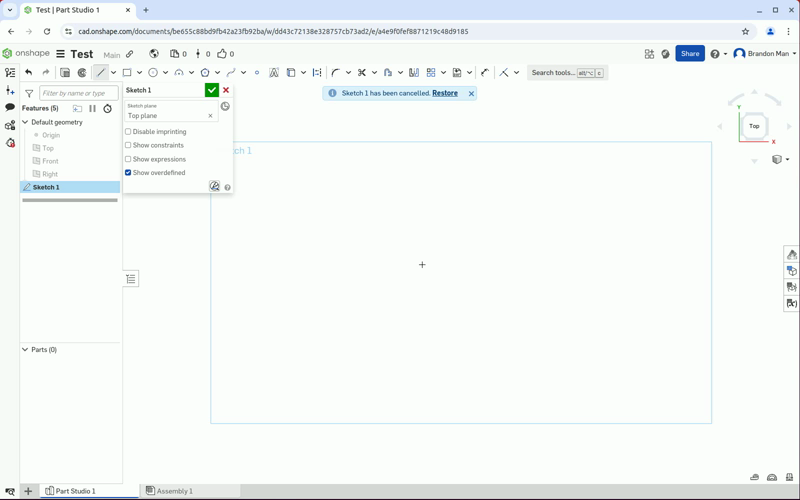
click(422, 264)
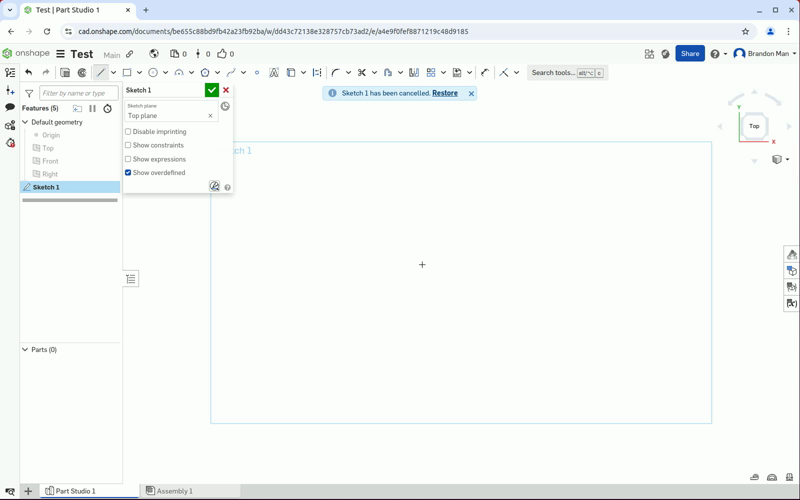
key_up(shift)
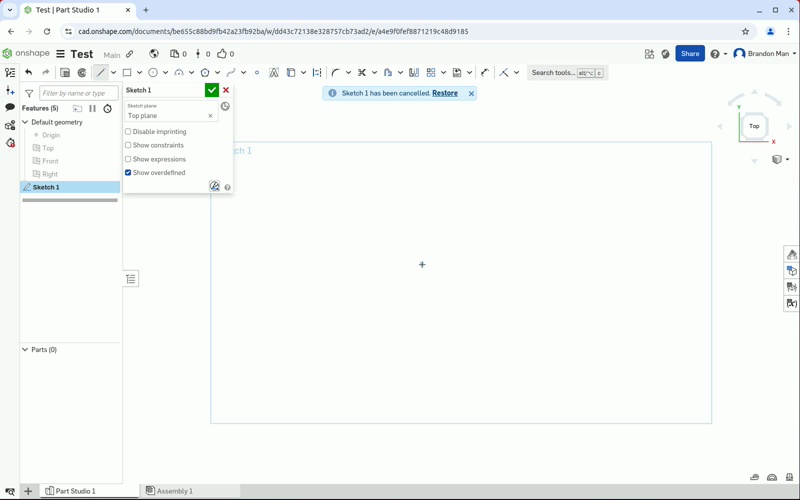
key_down(shift)
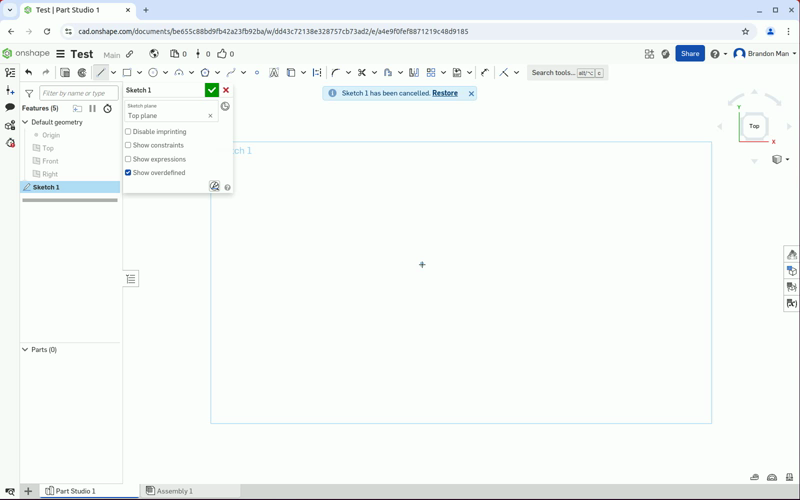
mouse_move(452, 264)
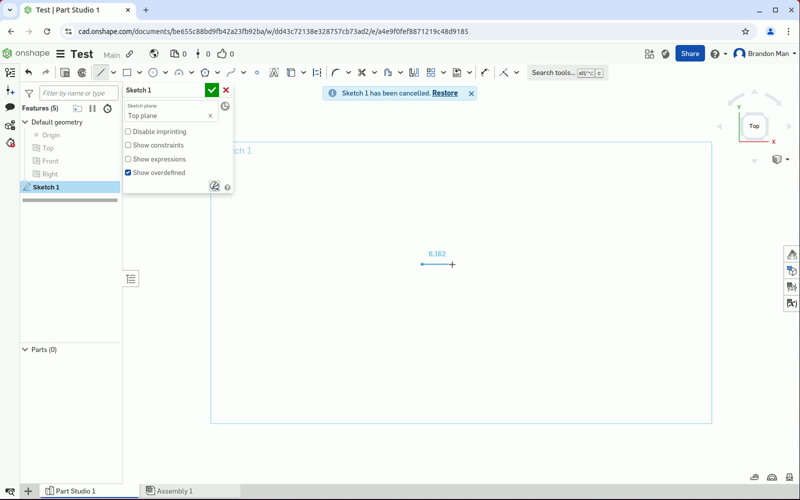
mouse_move(461, 264)
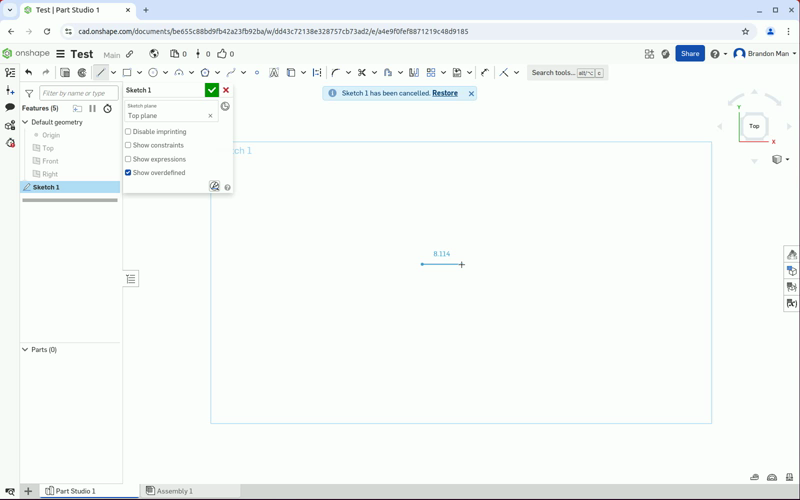
click(461, 264)
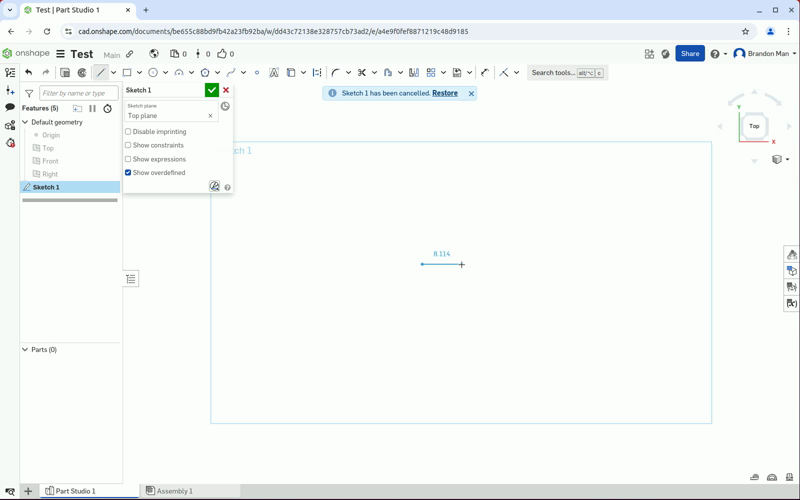
key_up(shift)
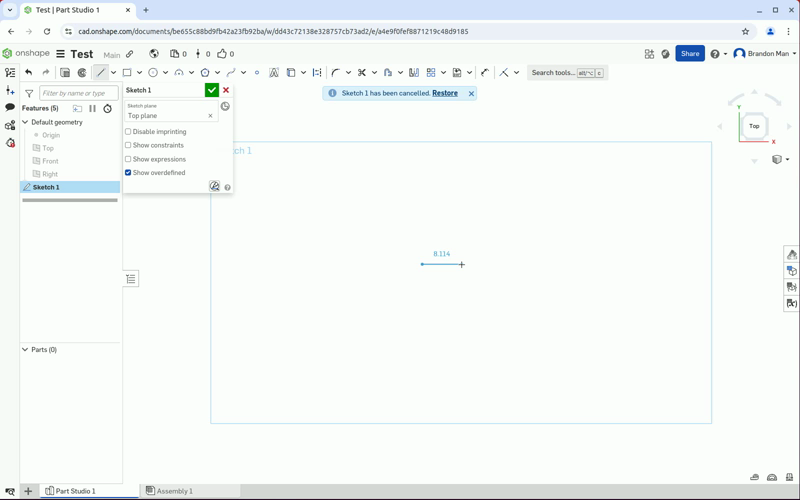
key_down(shift)
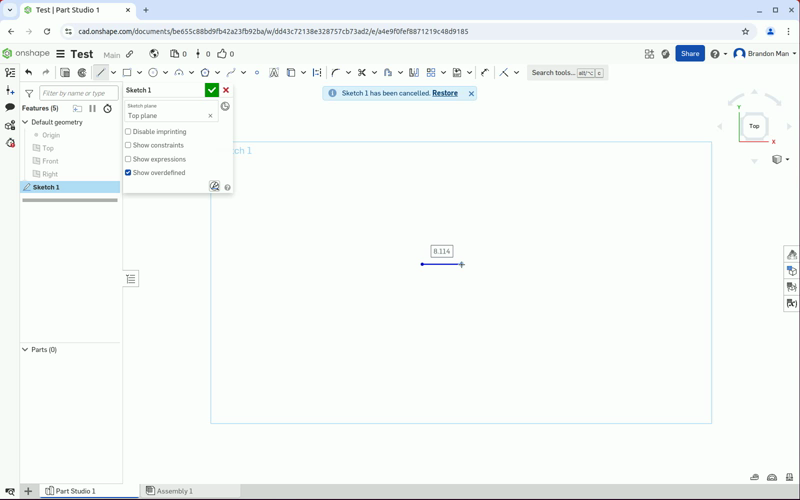
mouse_move(491, 264)
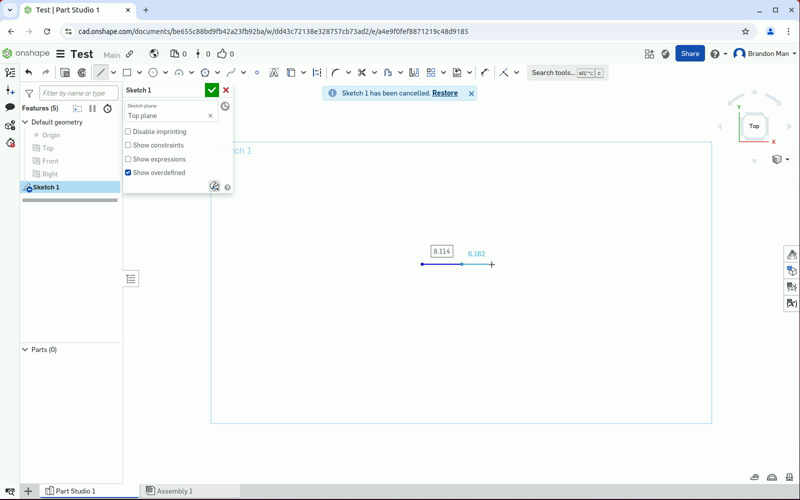
mouse_move(461, 213)
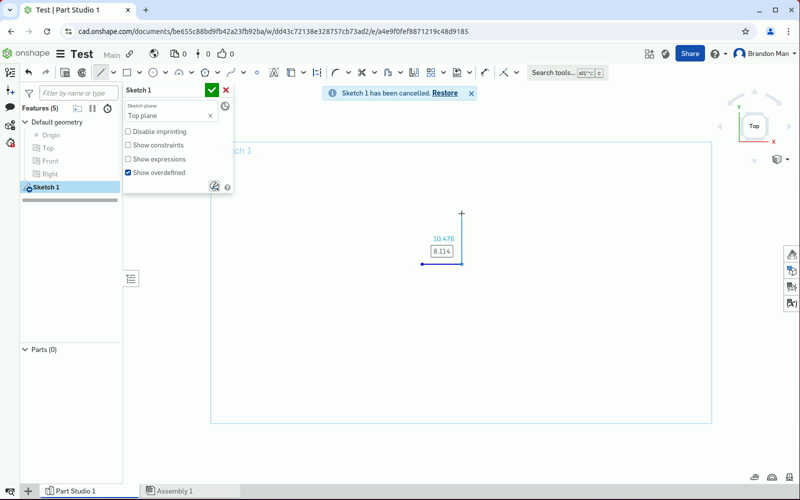
click(461, 213)
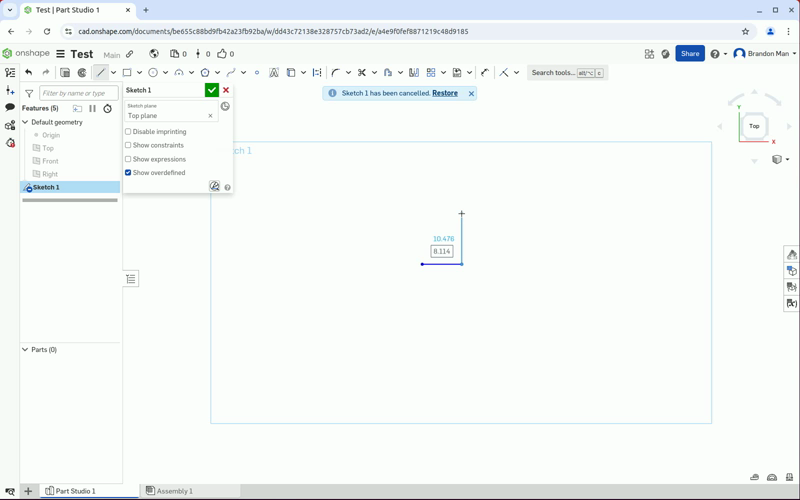
key_up(shift)
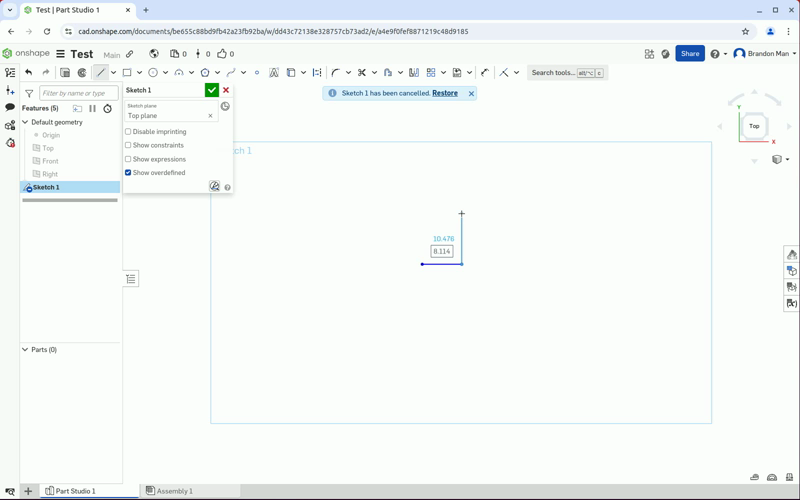
key_down(shift)
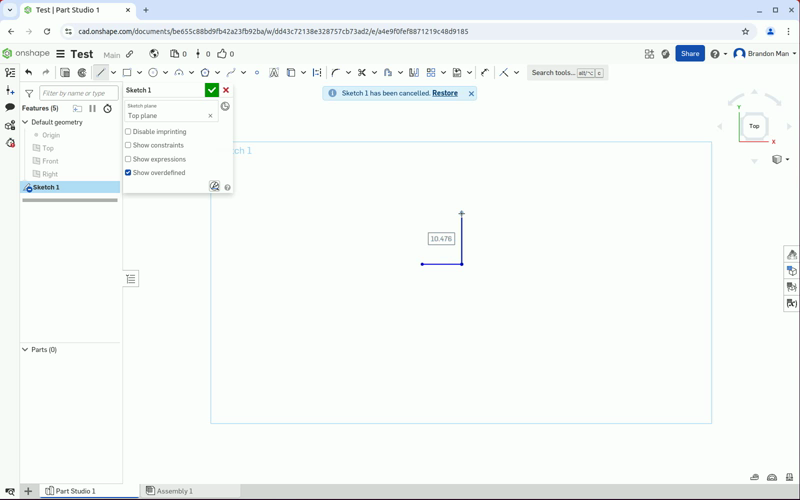
mouse_move(491, 213)
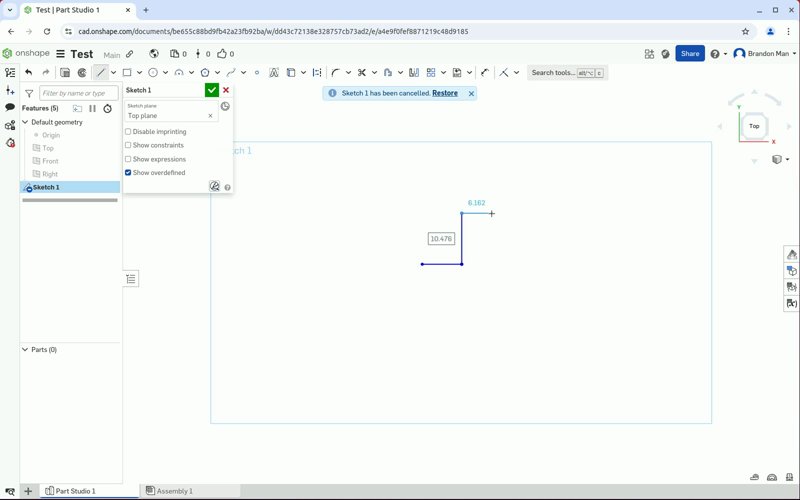
mouse_move(422, 213)
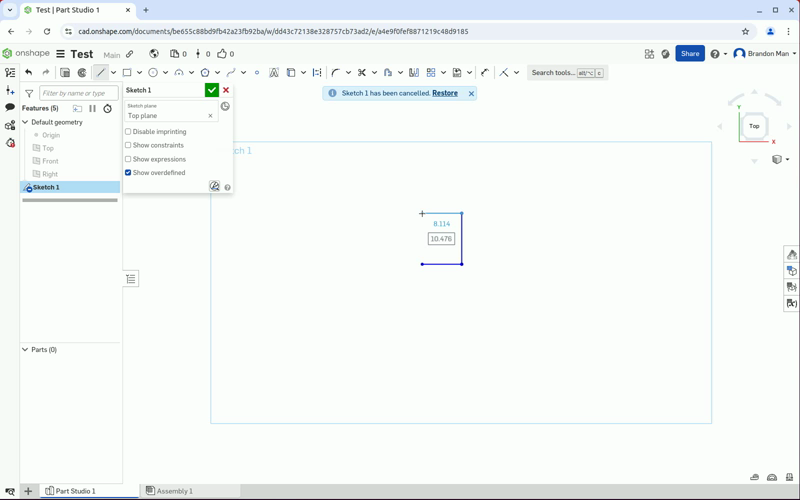
click(422, 213)
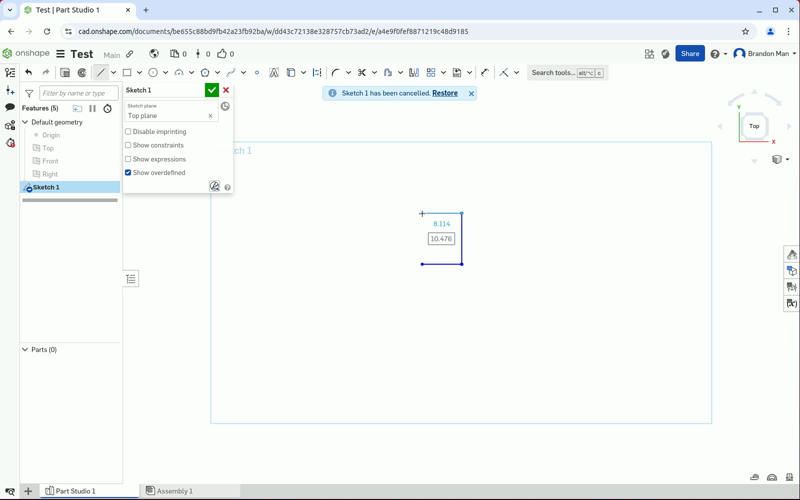
key_up(shift)
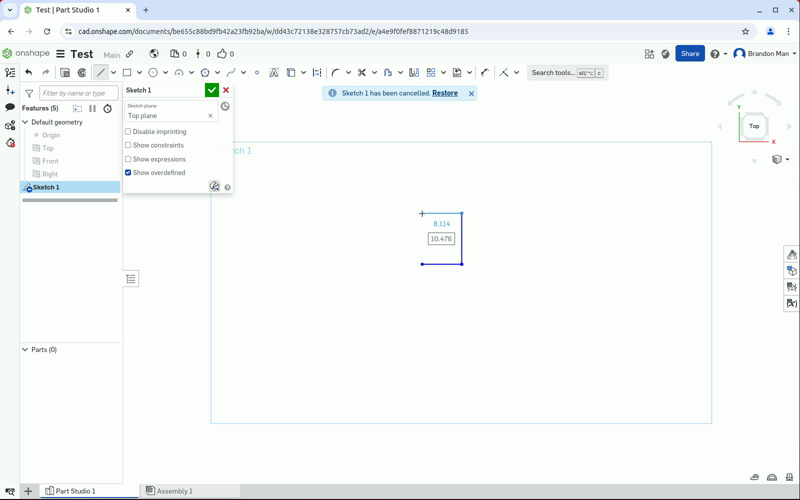
mouse_move(452, 213)
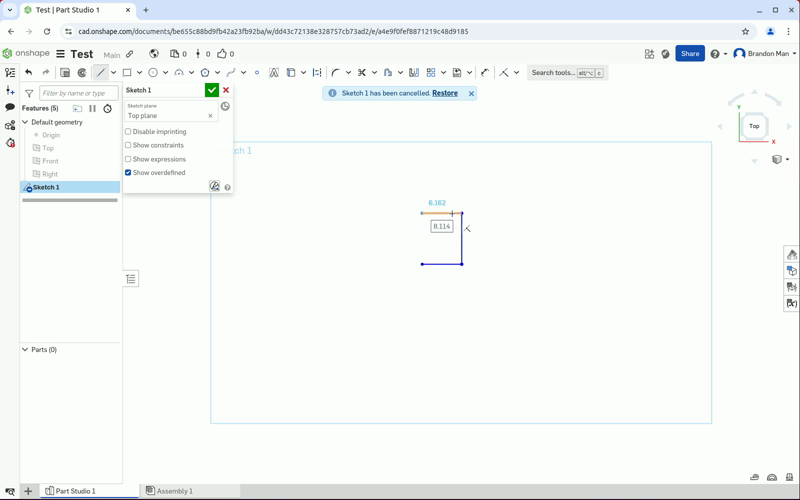
key_down(shift)
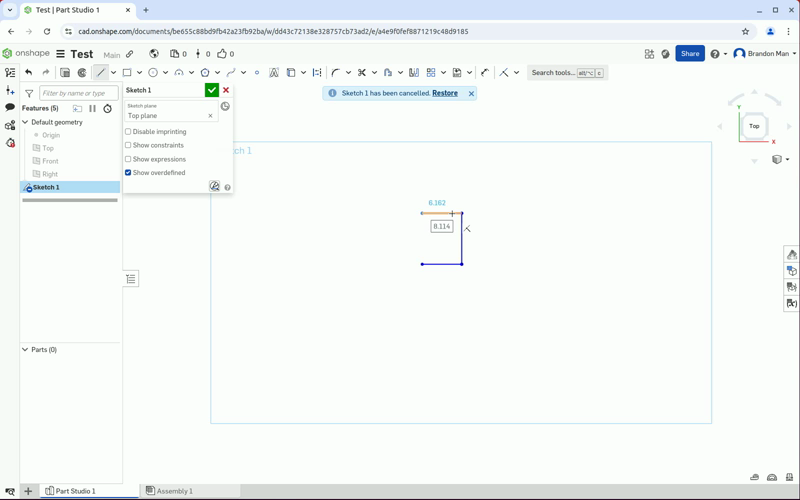
mouse_move(422, 264)
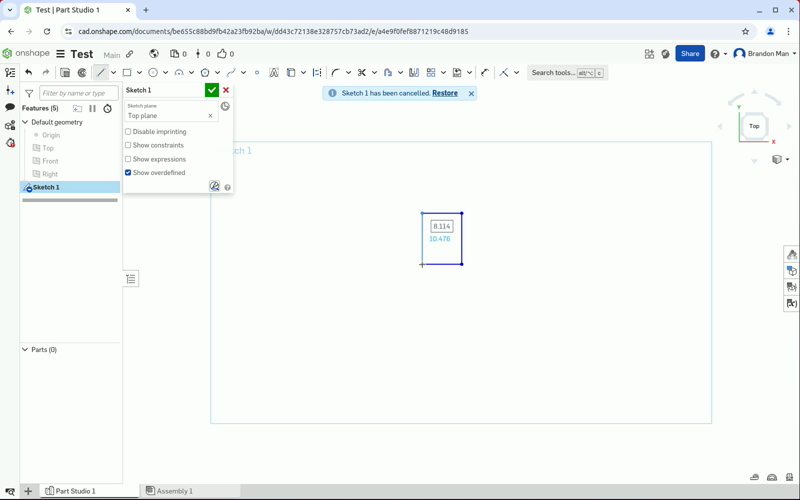
key_up(shift)
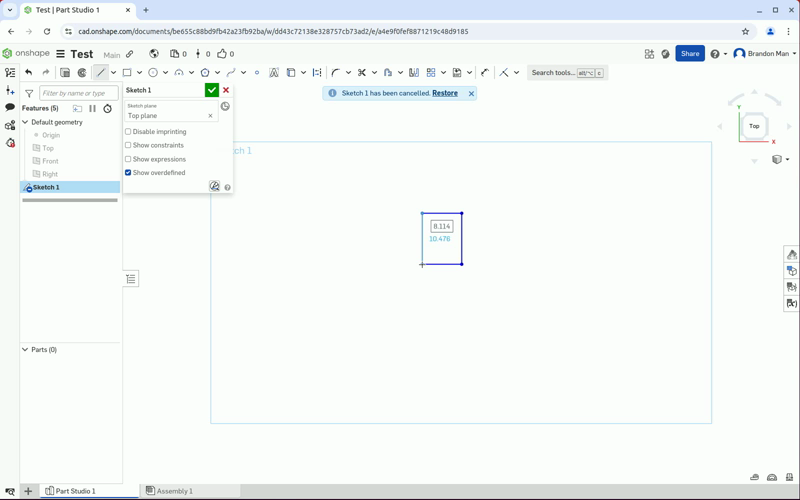
click(422, 264)
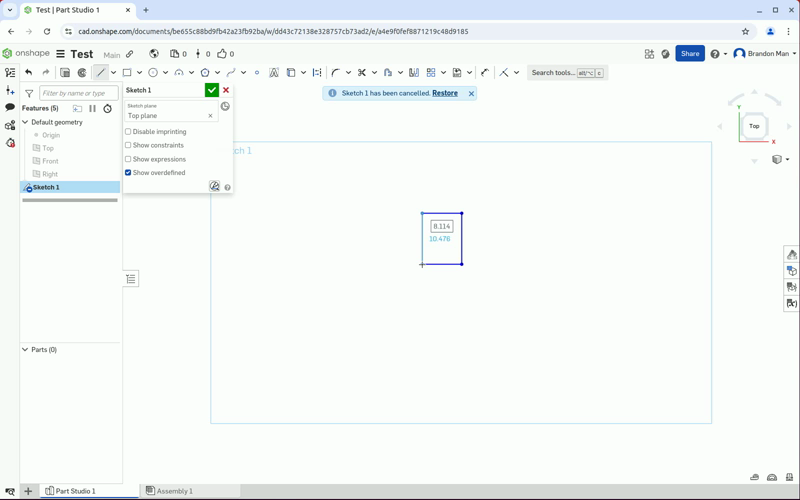
key(esc)
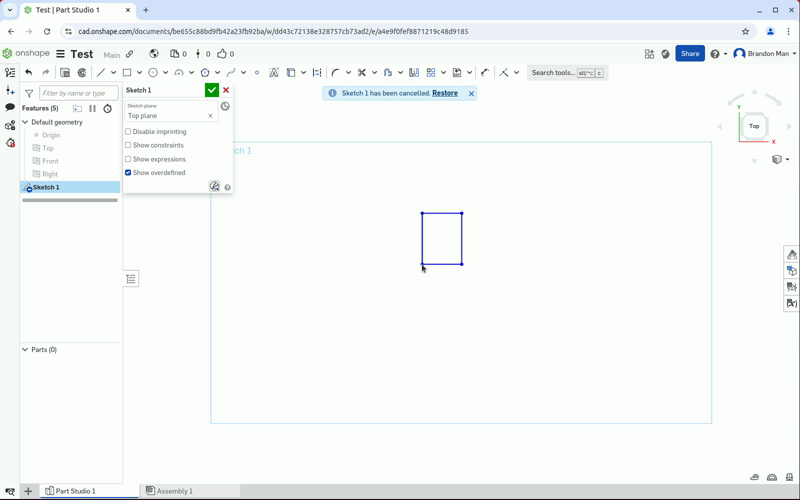
mouse_move(432, 260)
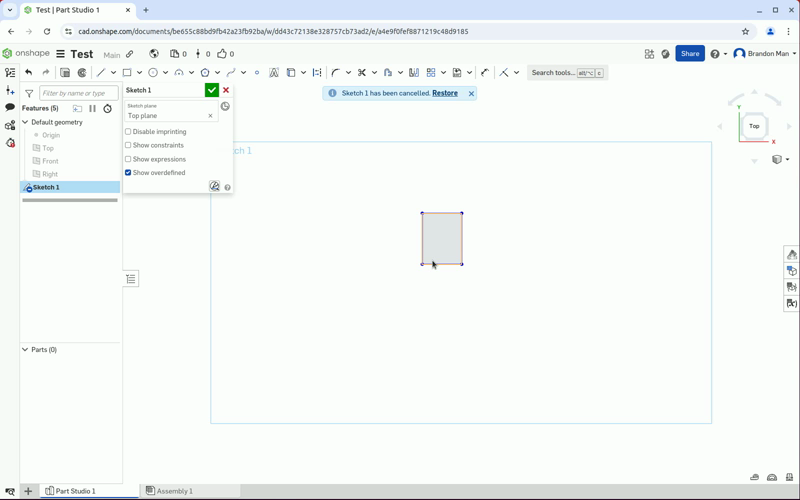
click(432, 260)
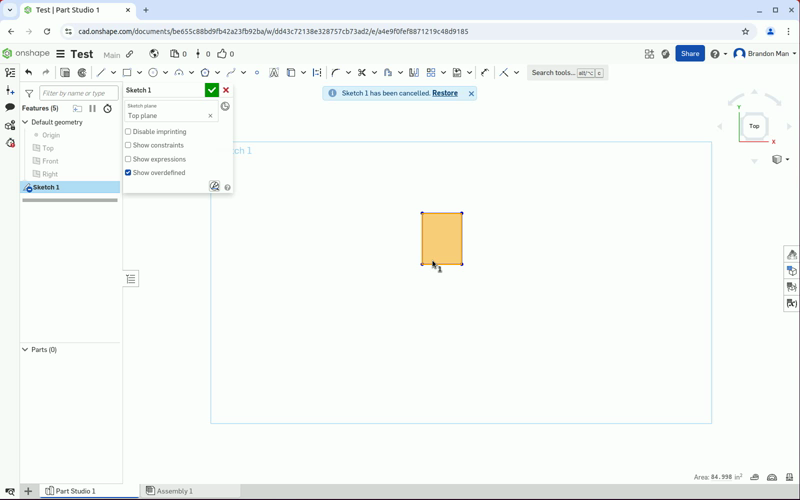
mouse_move(73, 352)
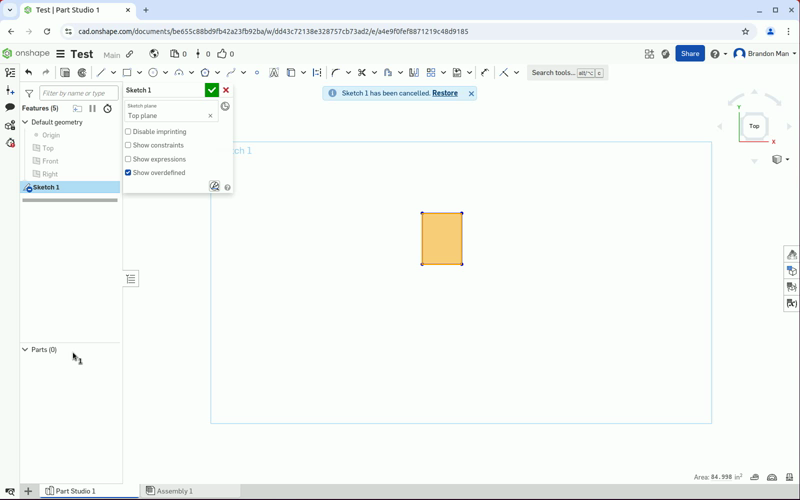
key(shift+y)
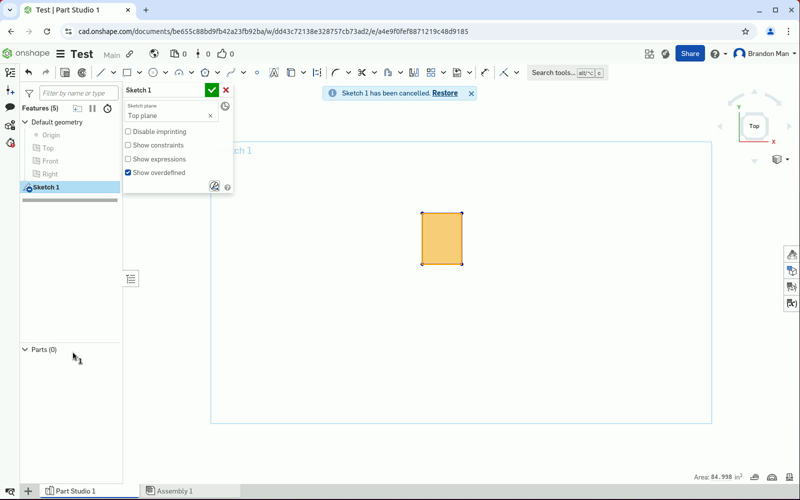
key(shift+e)
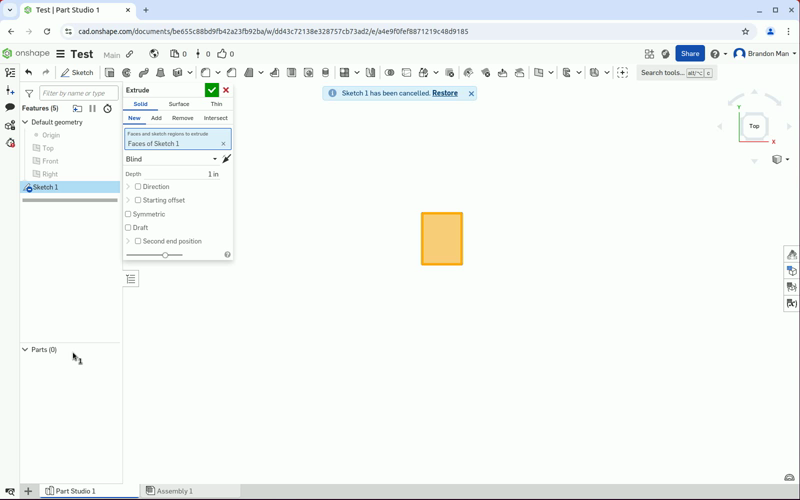
mouse_move(143, 106)
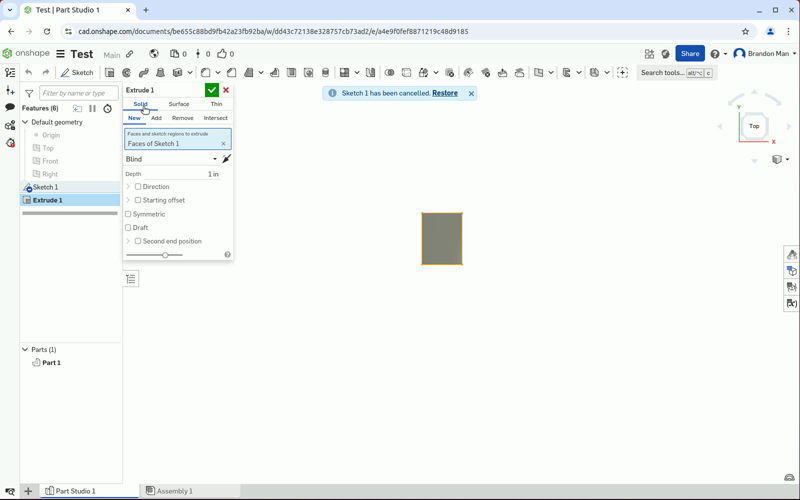
click(143, 106)
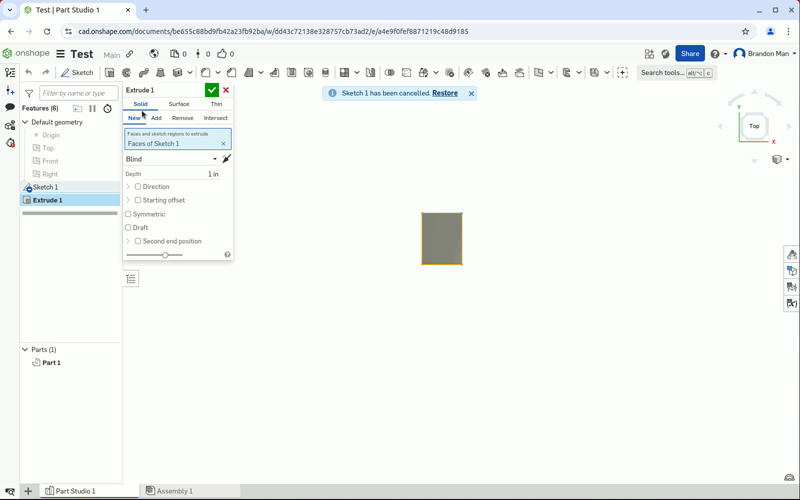
mouse_move(137, 120)
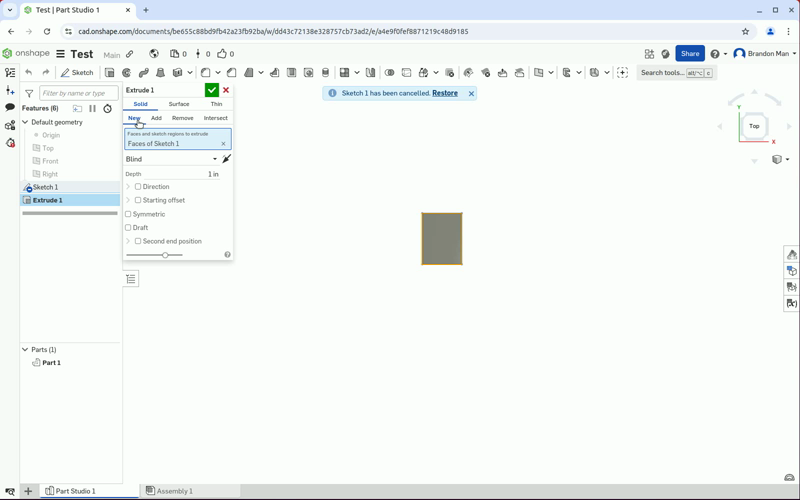
click(137, 120)
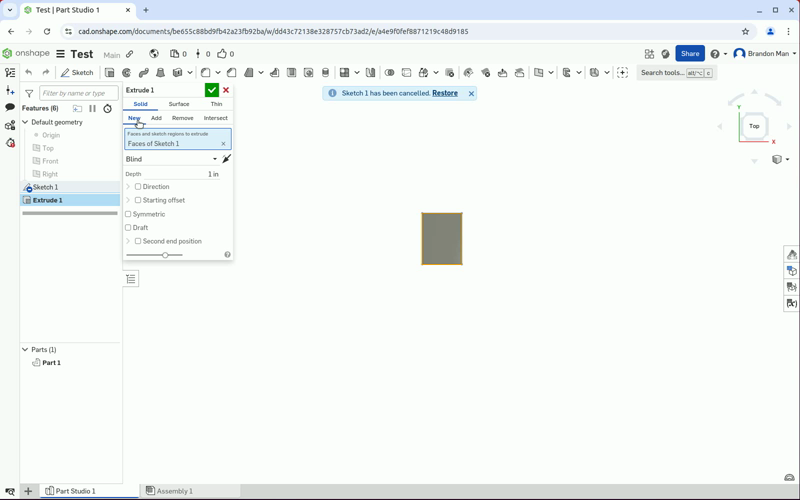
key(tab, 4)
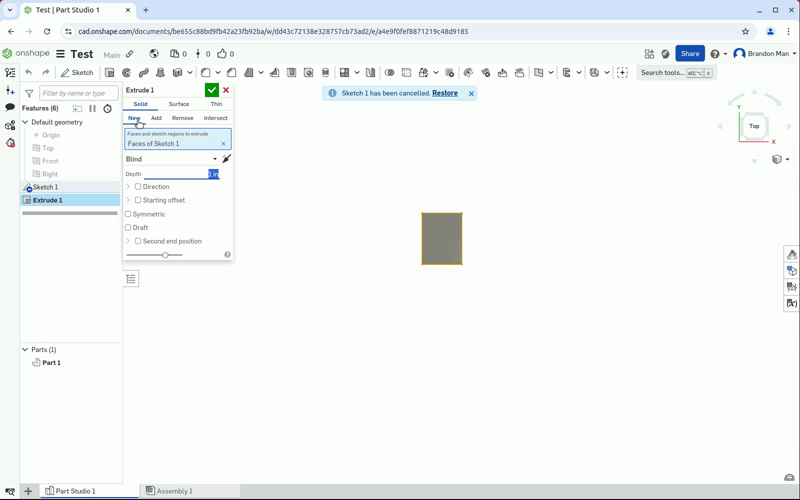
text(0.722)
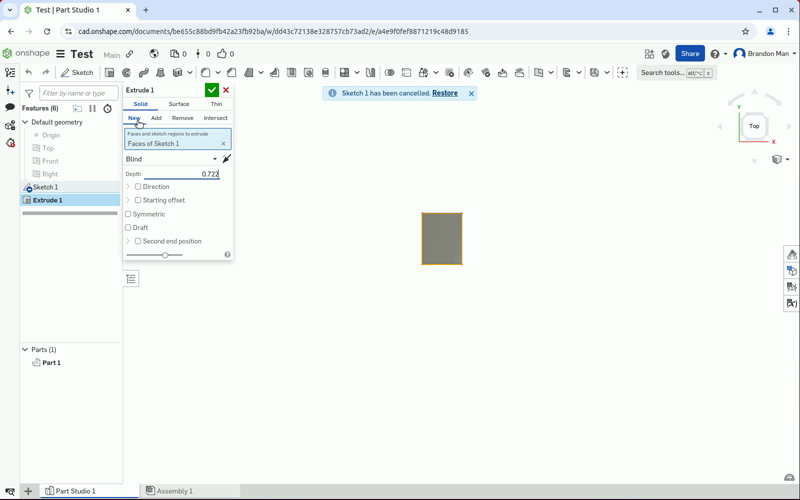
key(enter)
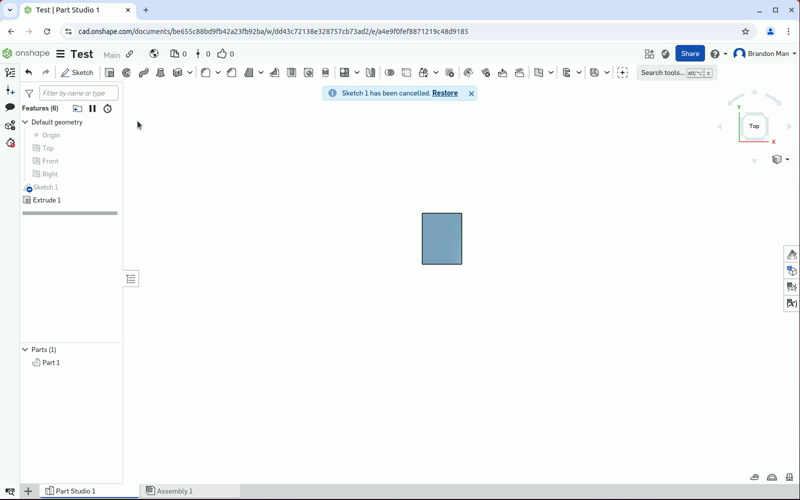
key(shift+h)
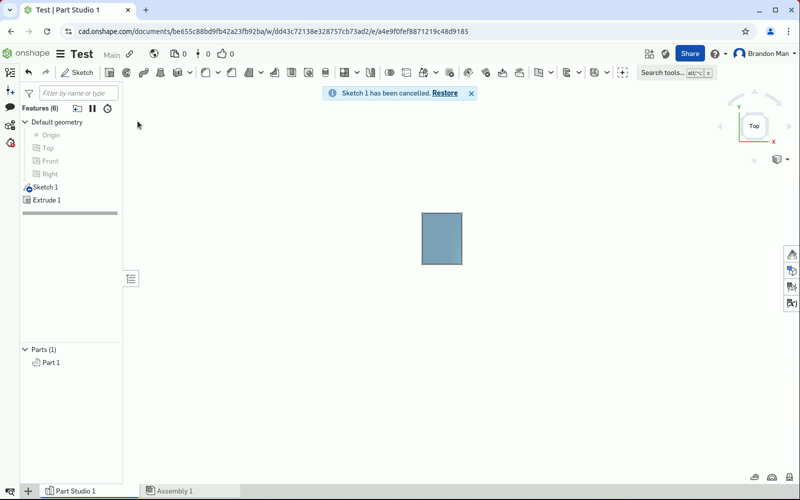
key(shift+h)
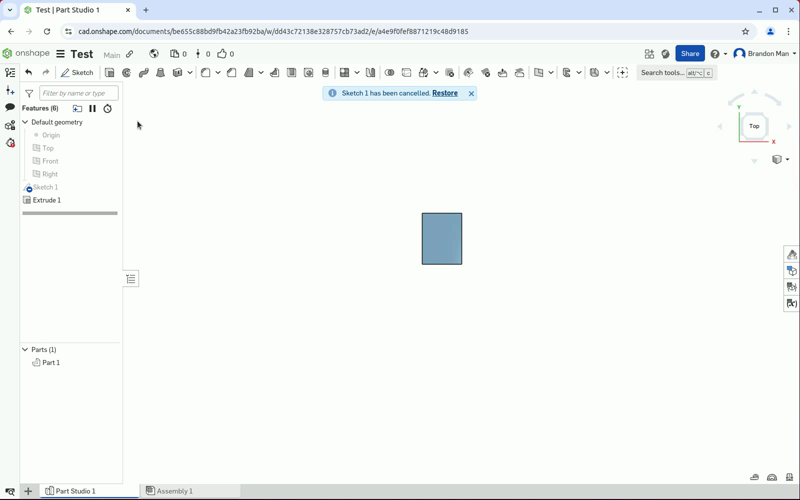
mouse_move(73, 189)
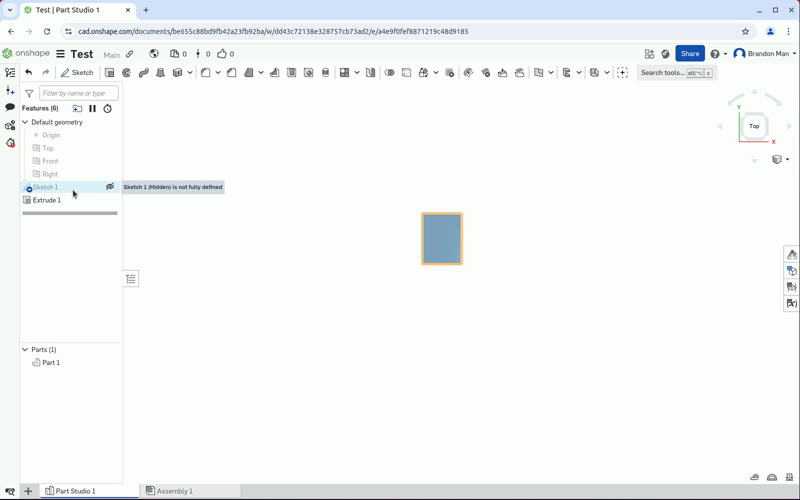
click(73, 189)
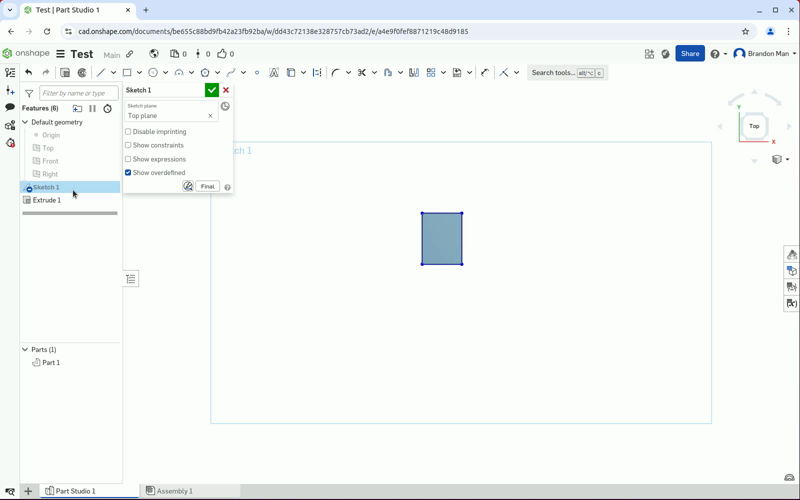
mouse_move(229, 92)
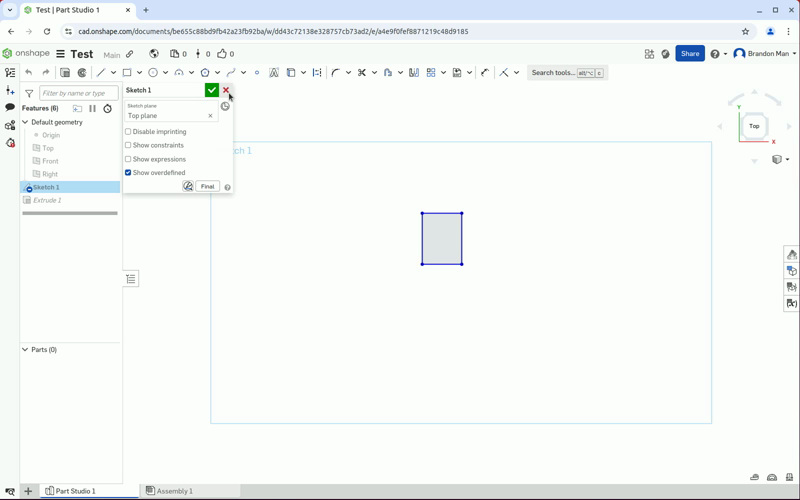
click(229, 92)
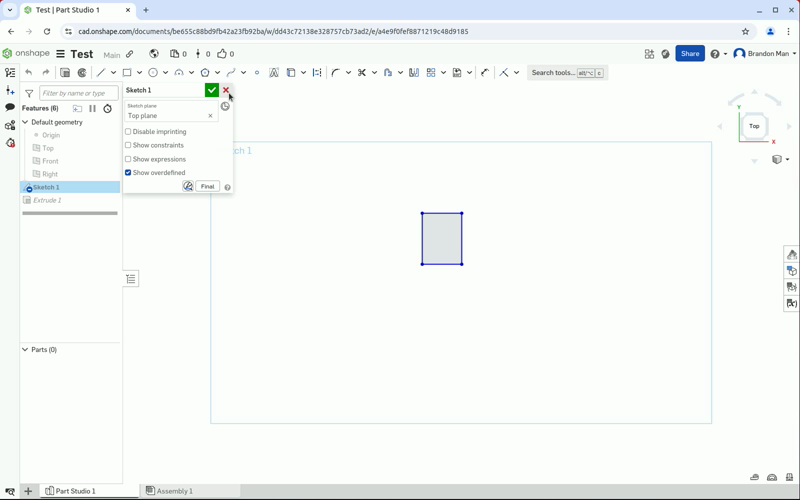
key(shift+s)
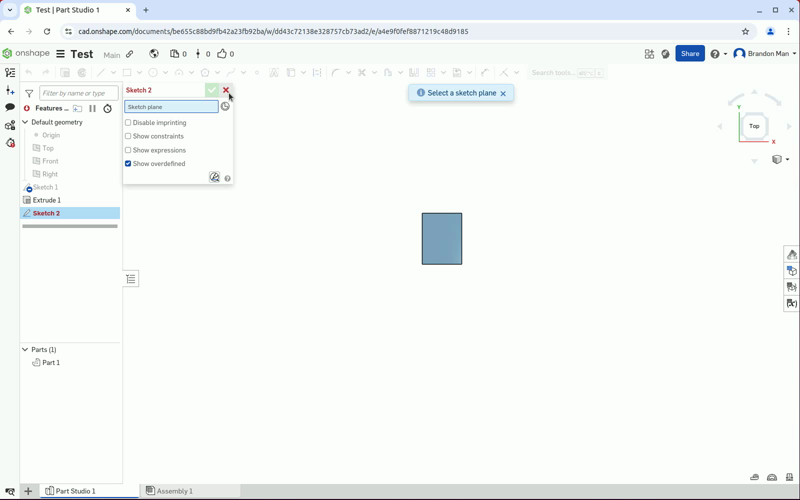
mouse_move(73, 150)
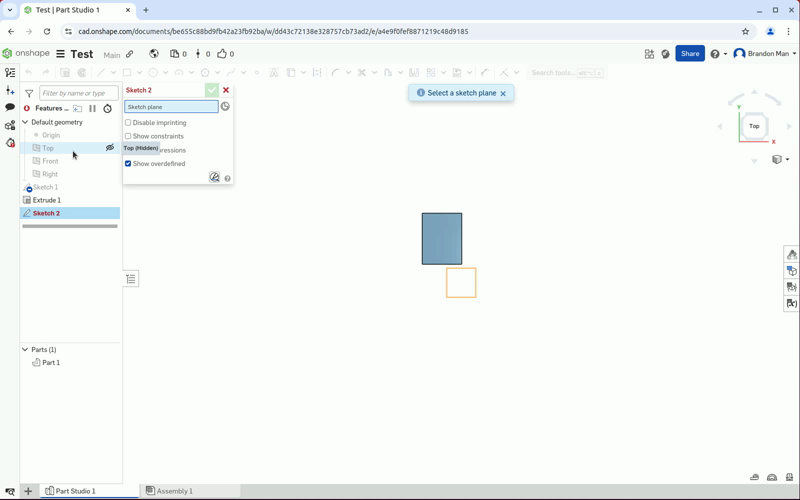
click(73, 150)
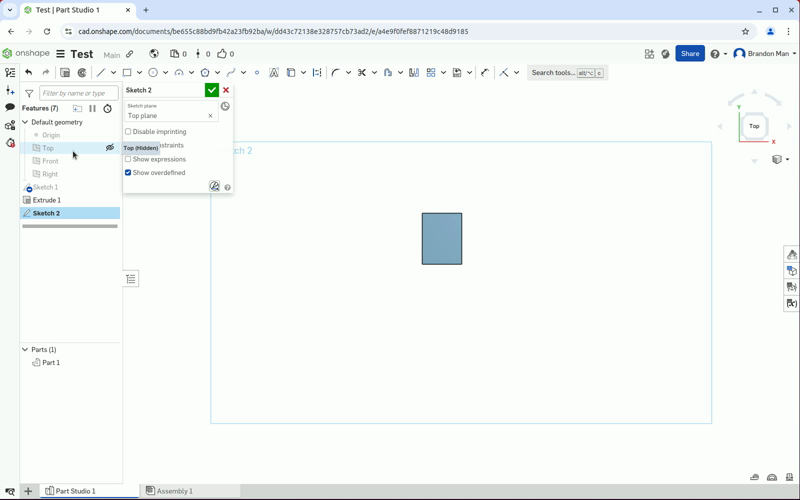
mouse_move(73, 352)
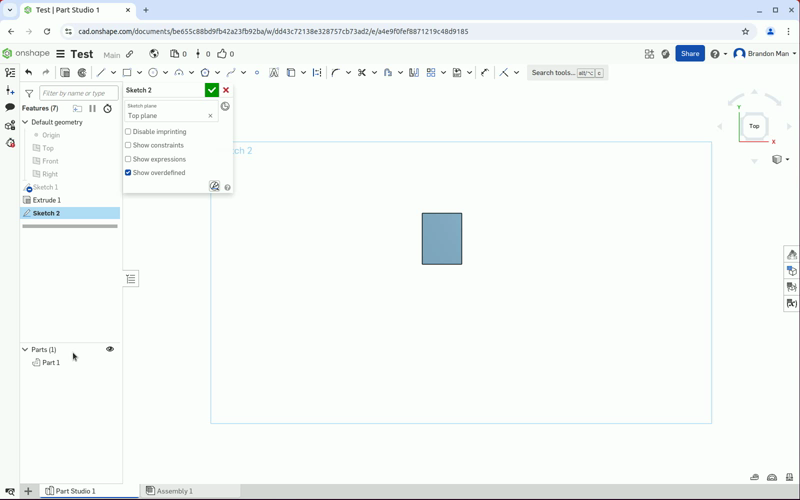
key(y)
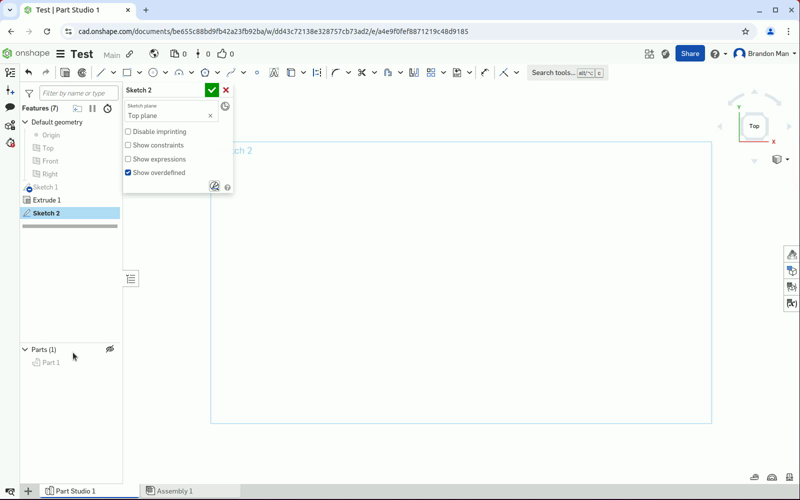
key(l)
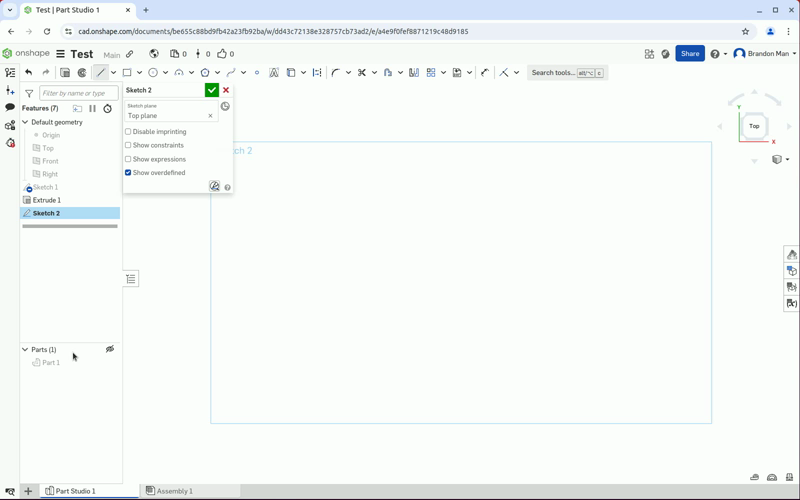
key_down(shift)
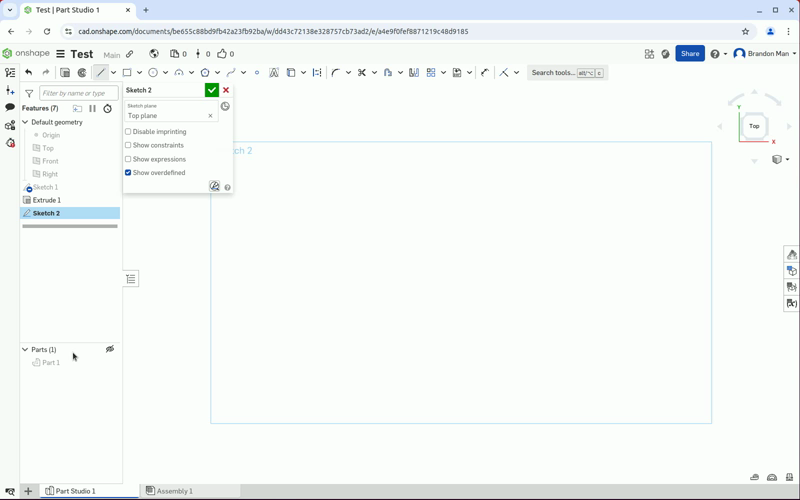
mouse_move(422, 282)
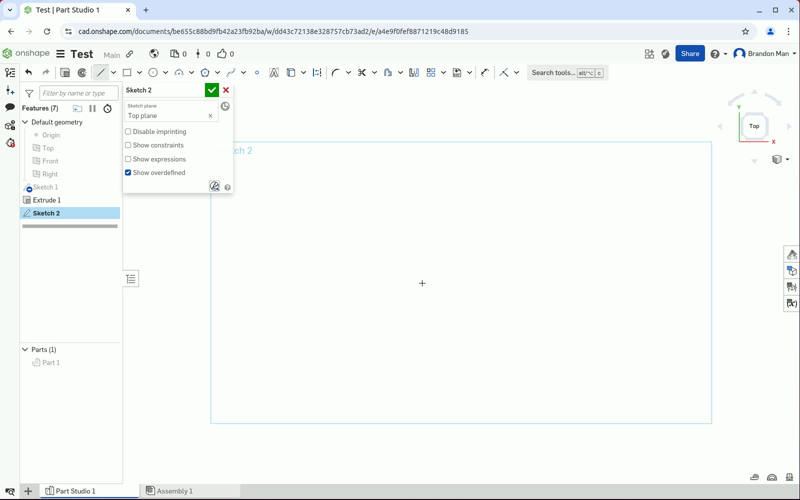
click(422, 282)
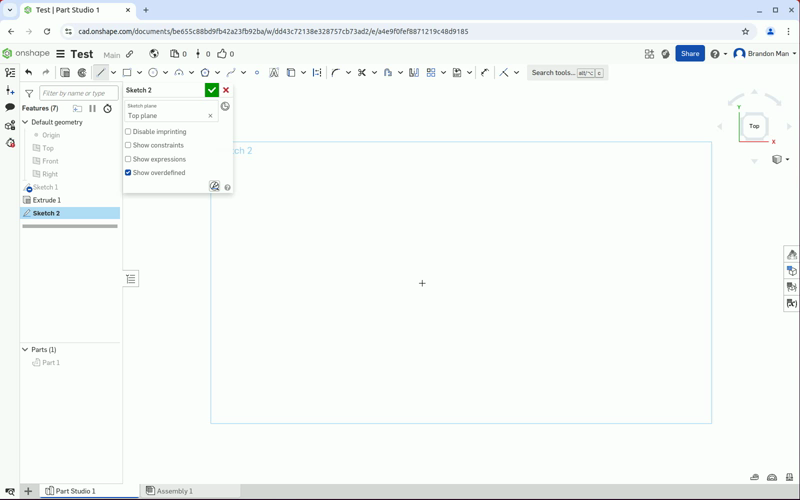
key_up(shift)
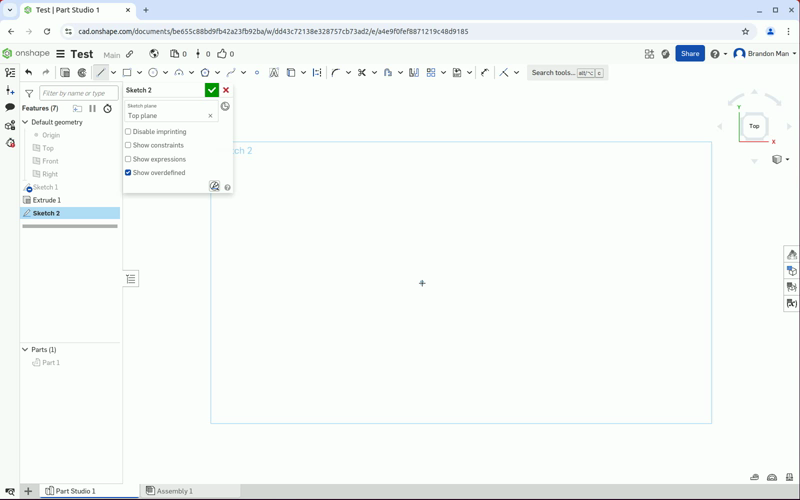
key_down(shift)
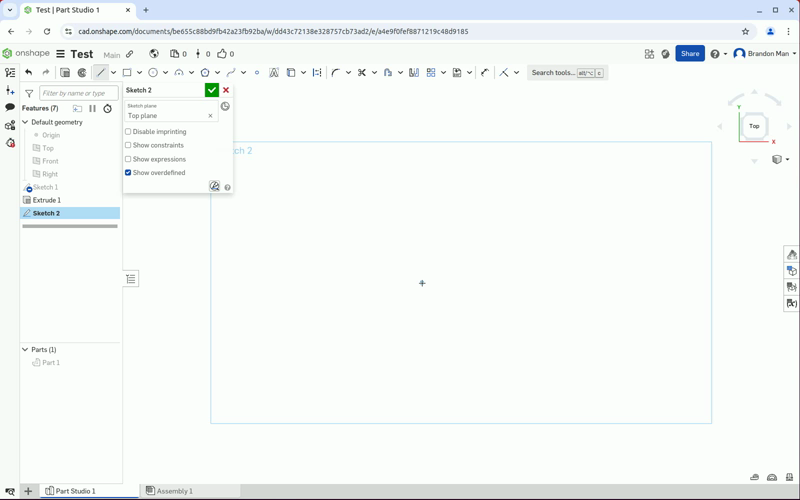
mouse_move(452, 282)
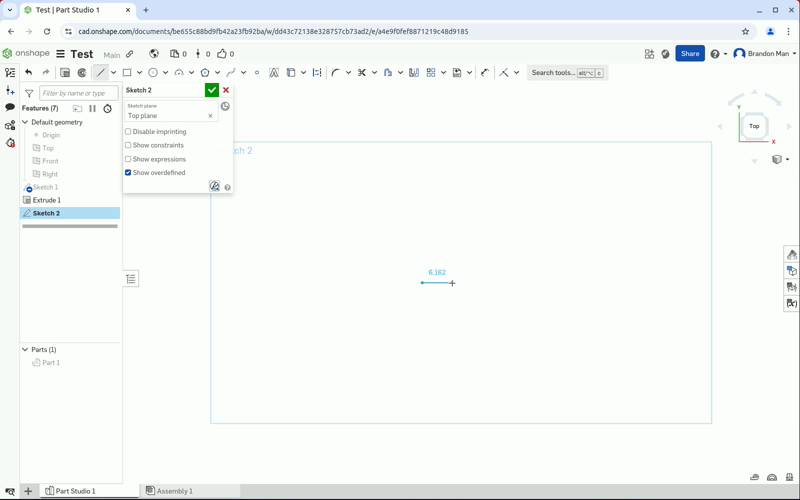
mouse_move(461, 282)
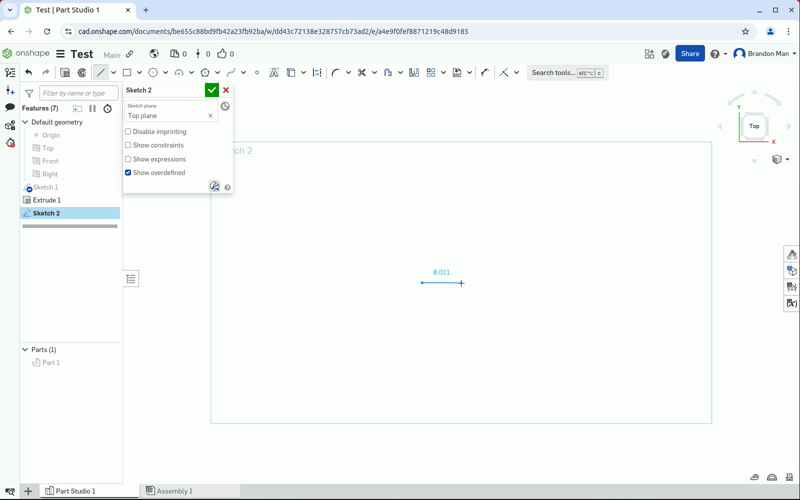
click(461, 282)
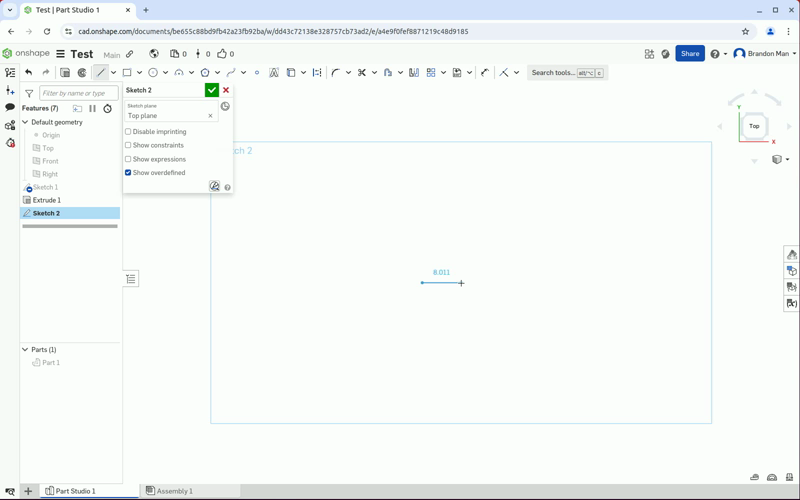
key_up(shift)
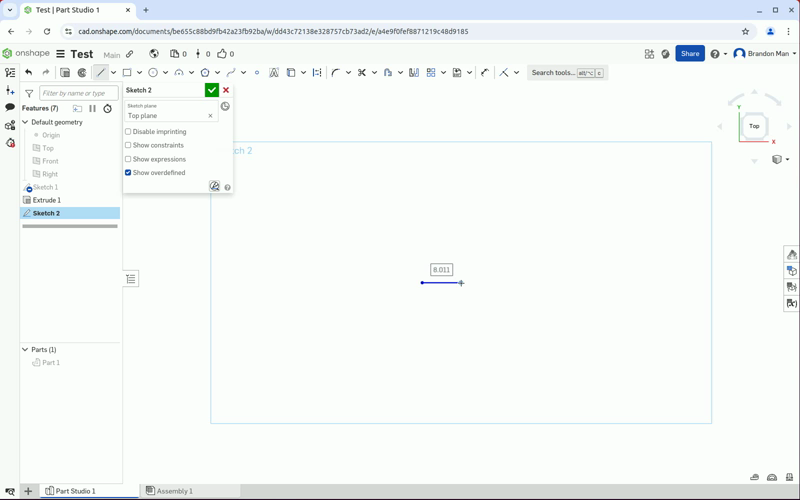
key_down(shift)
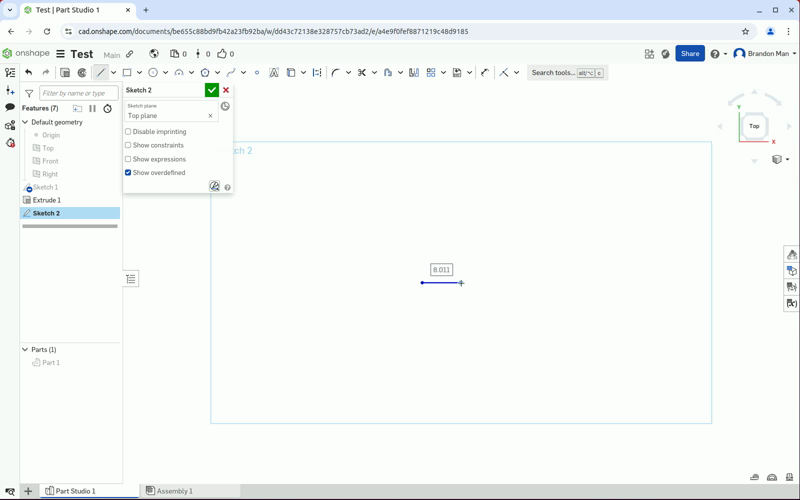
mouse_move(491, 282)
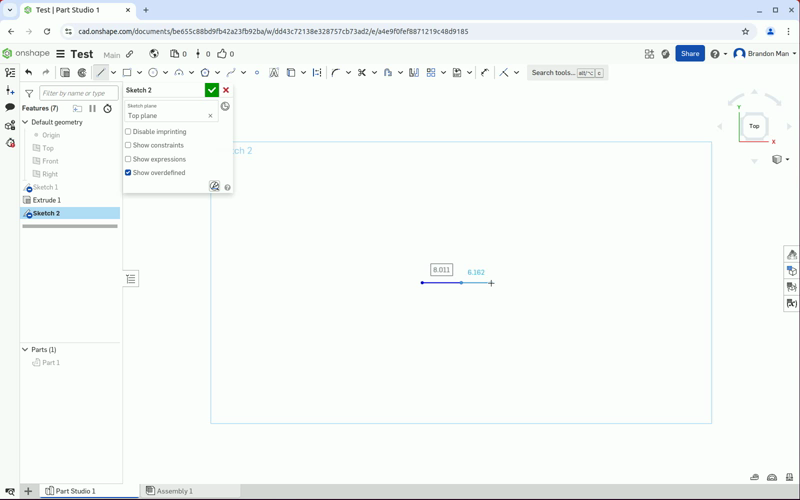
mouse_move(461, 263)
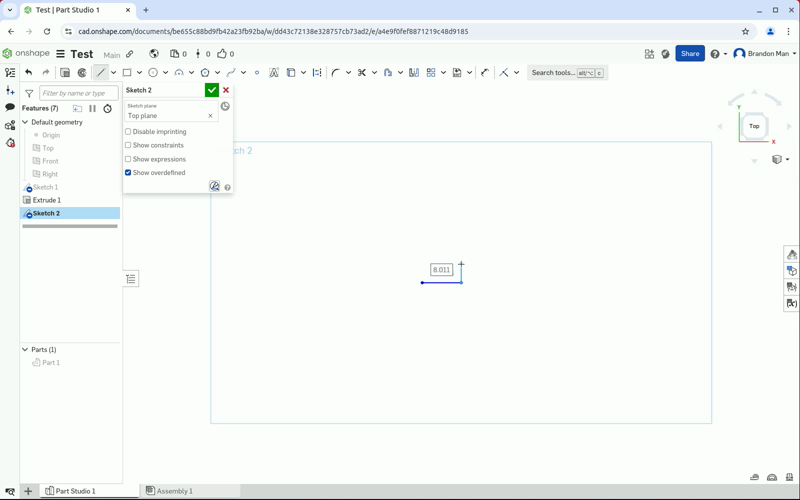
click(461, 263)
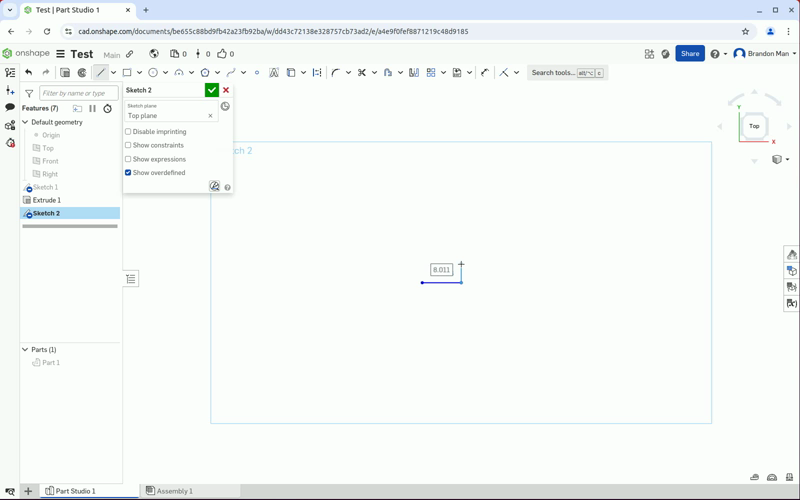
key_up(shift)
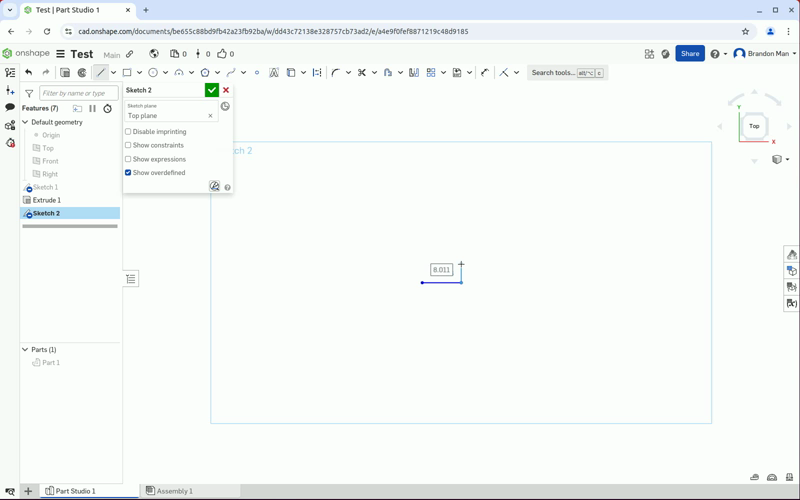
key_down(shift)
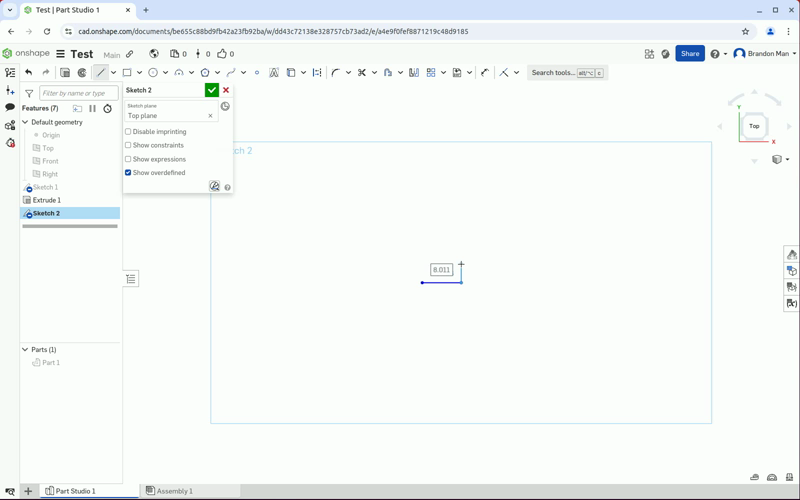
mouse_move(491, 263)
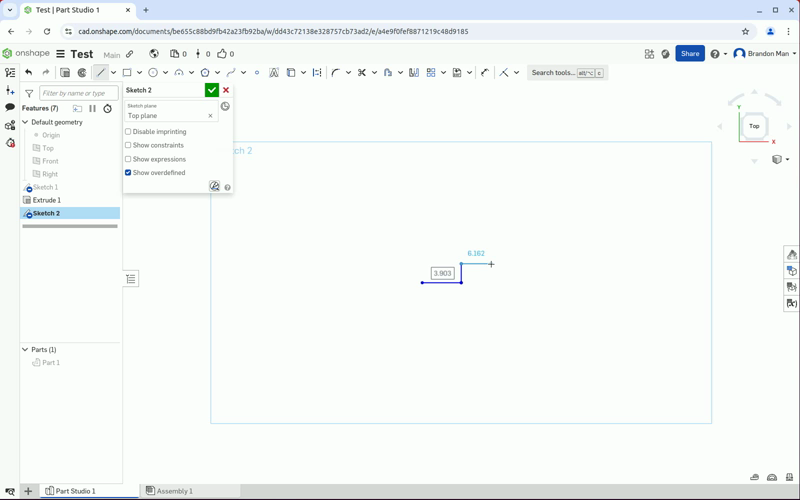
mouse_move(422, 263)
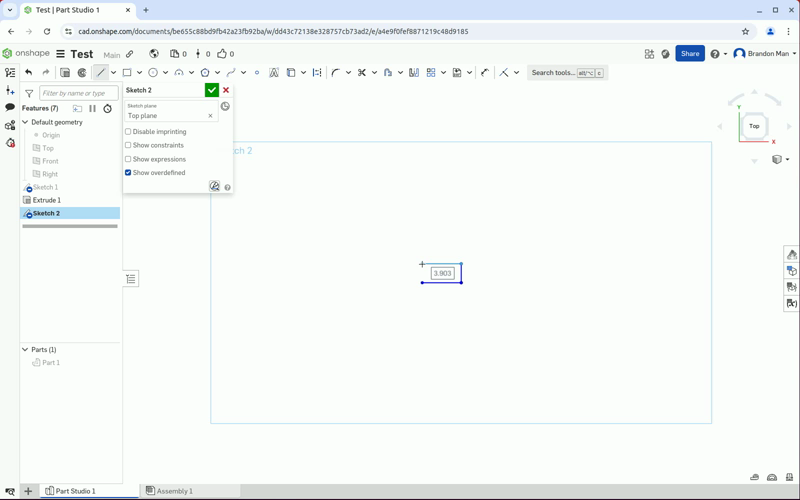
click(422, 263)
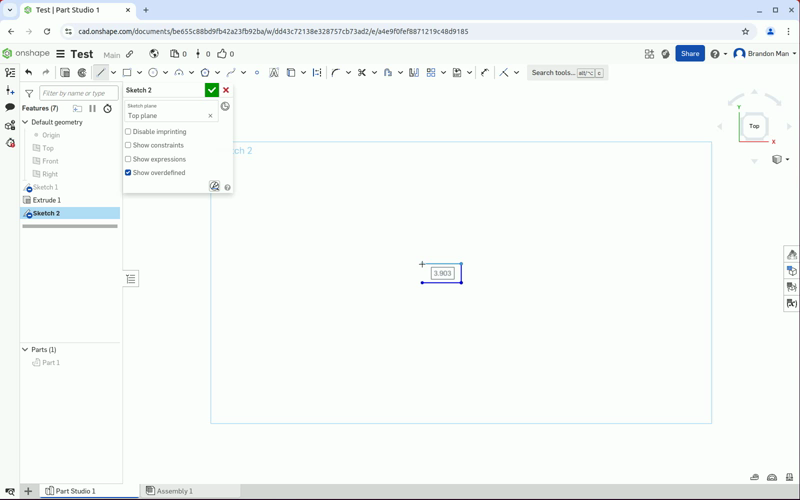
key_up(shift)
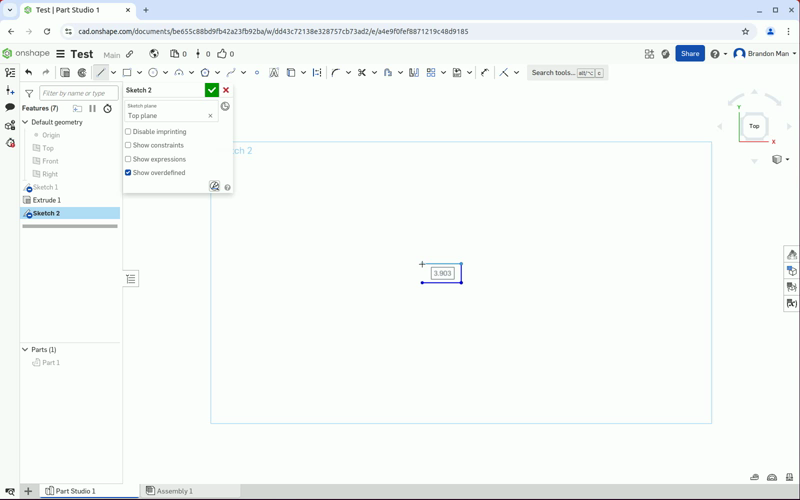
mouse_move(452, 263)
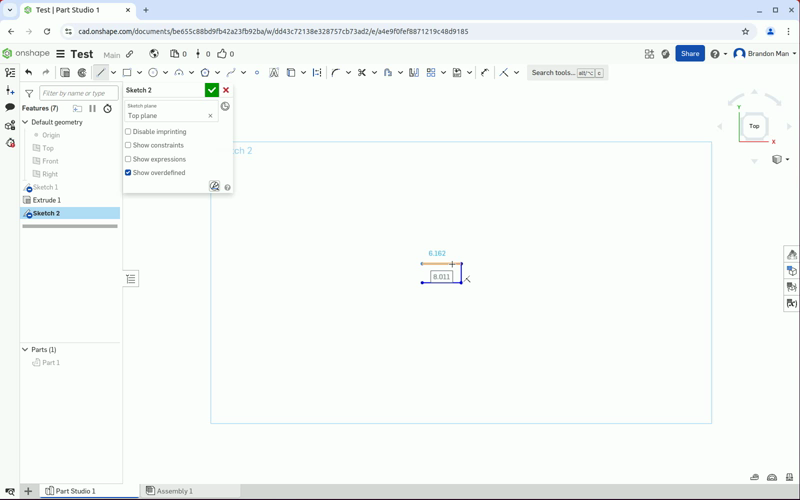
key_down(shift)
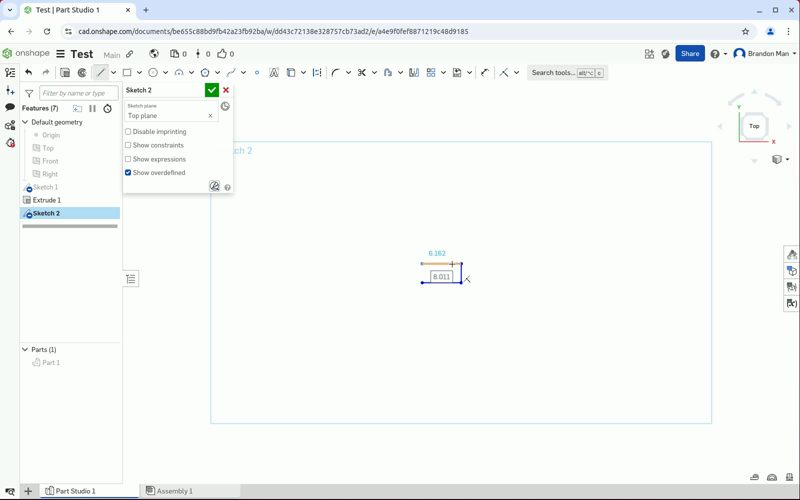
mouse_move(422, 282)
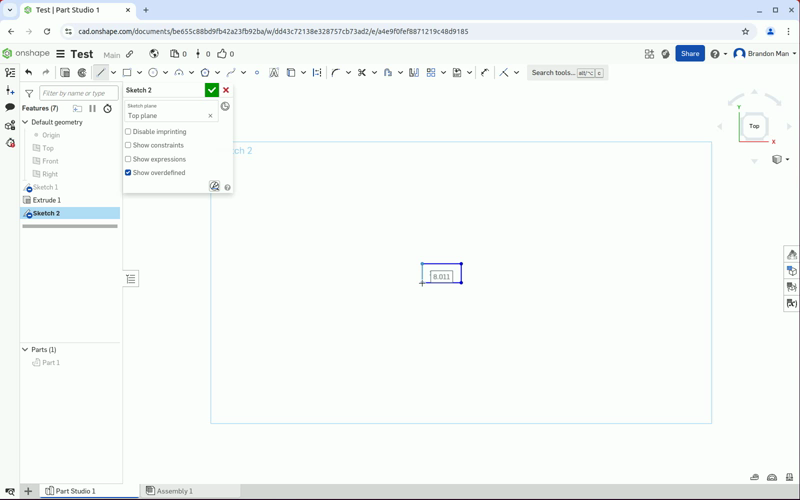
key_up(shift)
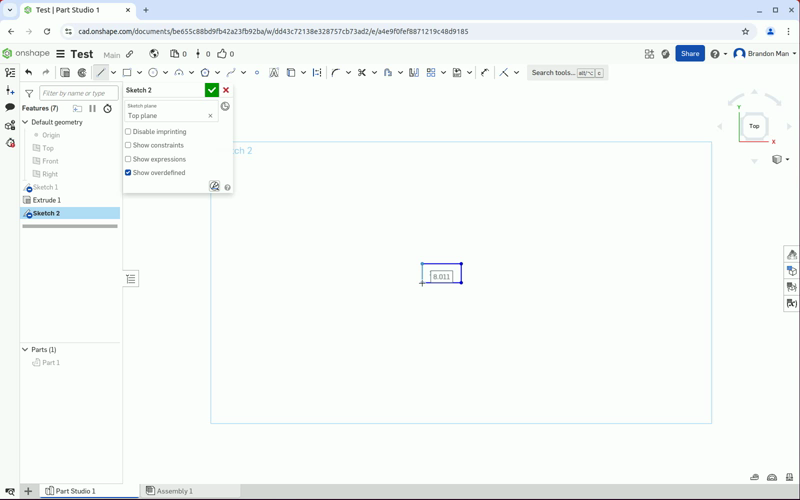
click(422, 282)
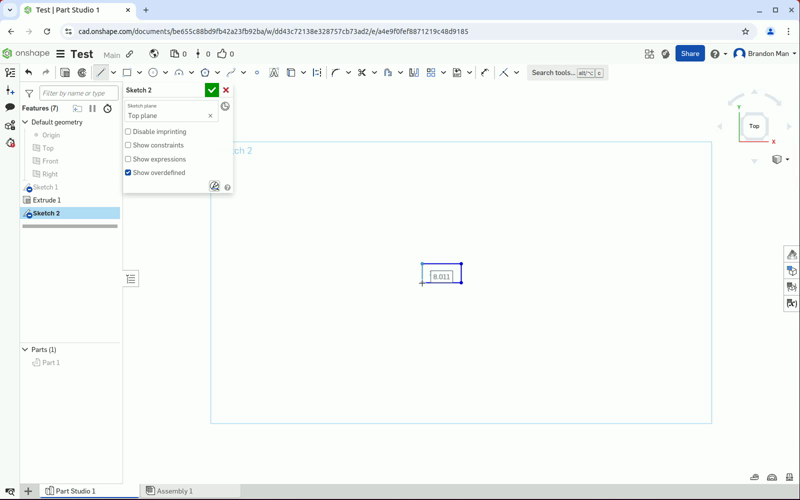
key(esc)
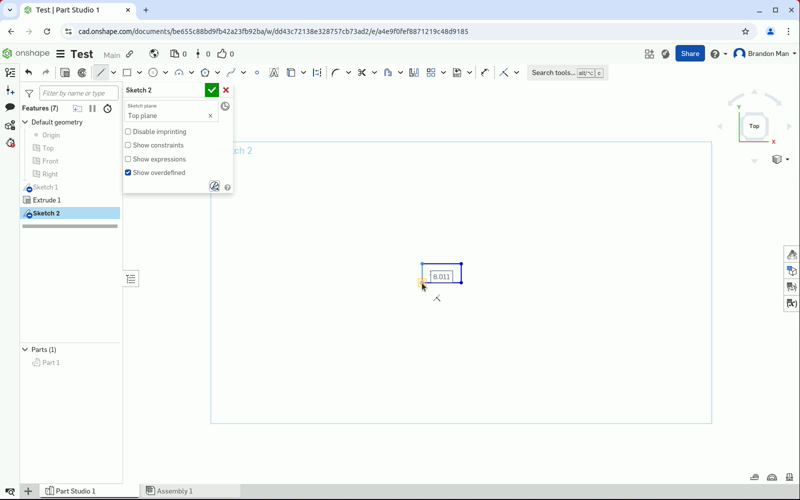
mouse_move(423, 269)
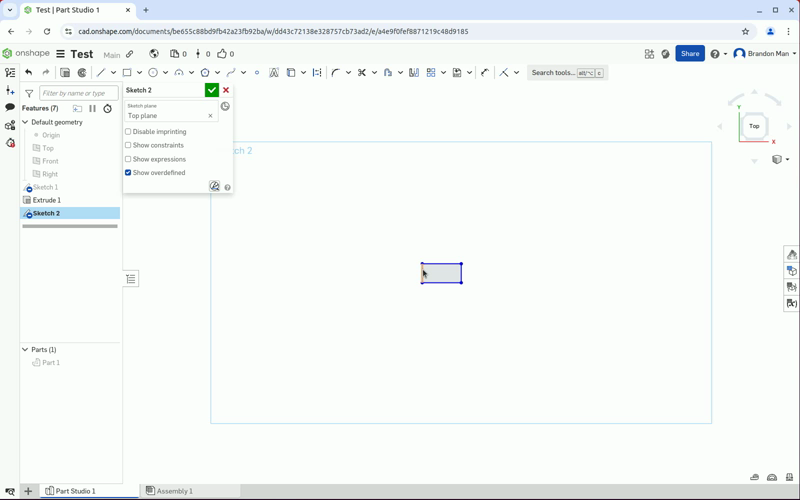
scroll(6)
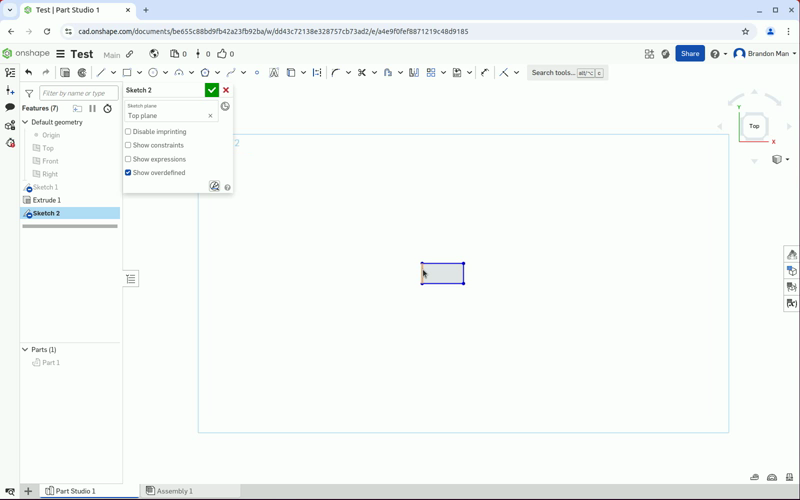
scroll(6)
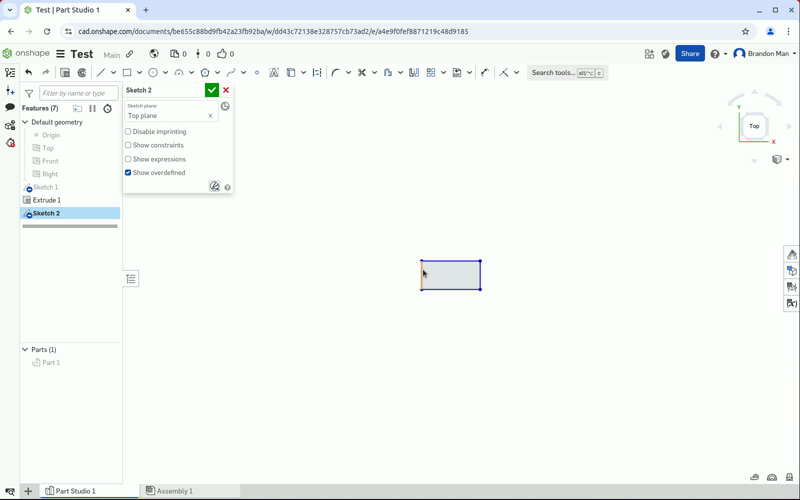
scroll(6)
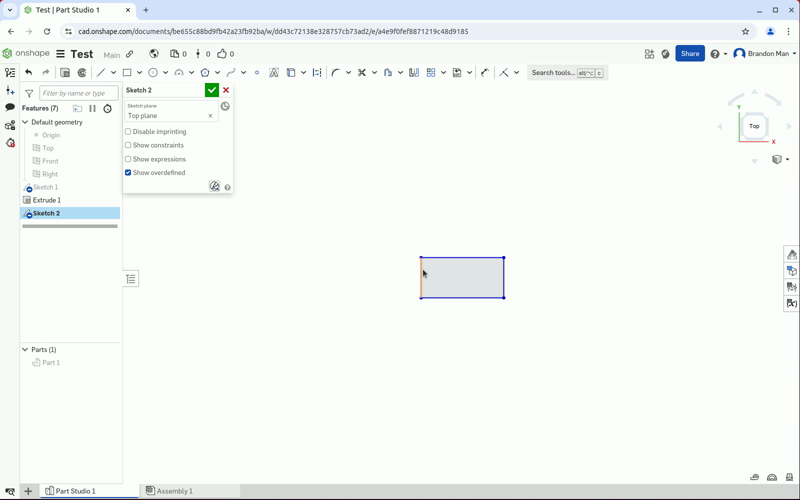
scroll(6)
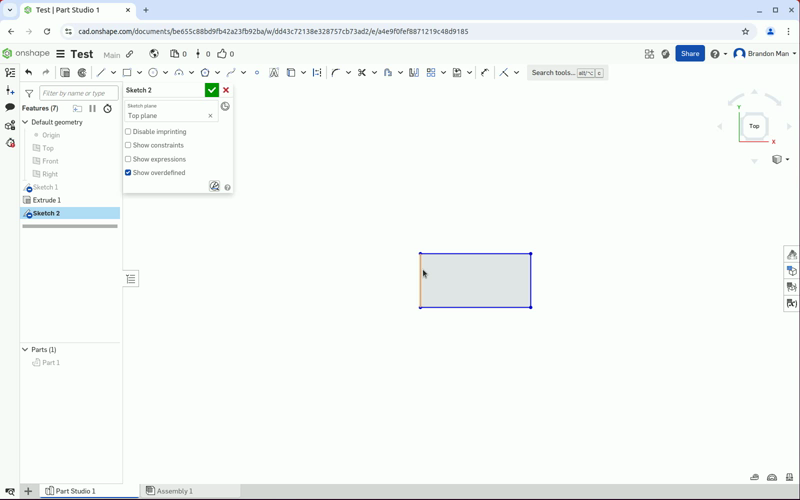
scroll(6)
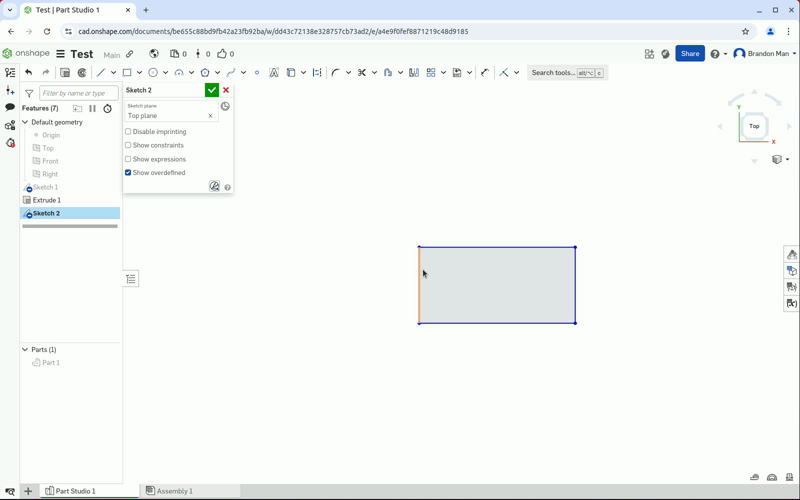
scroll(6)
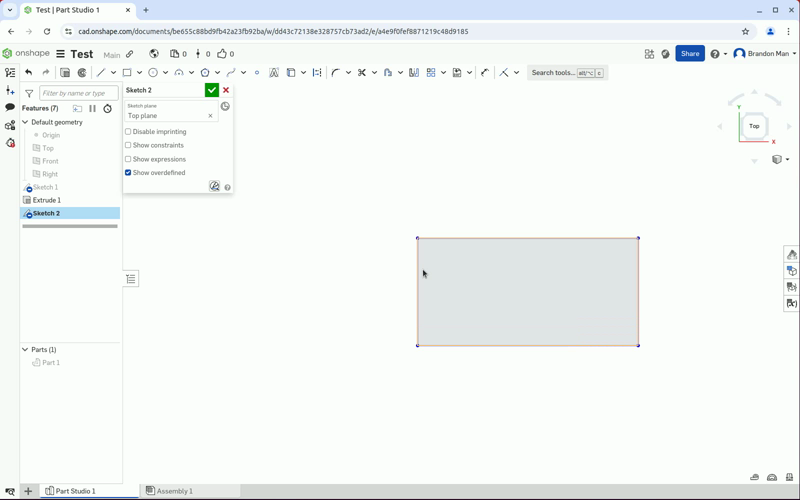
scroll(6)
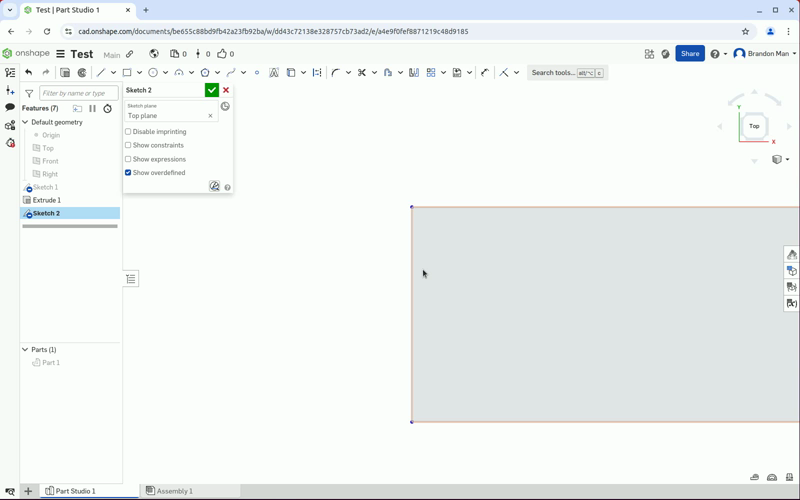
click(423, 269)
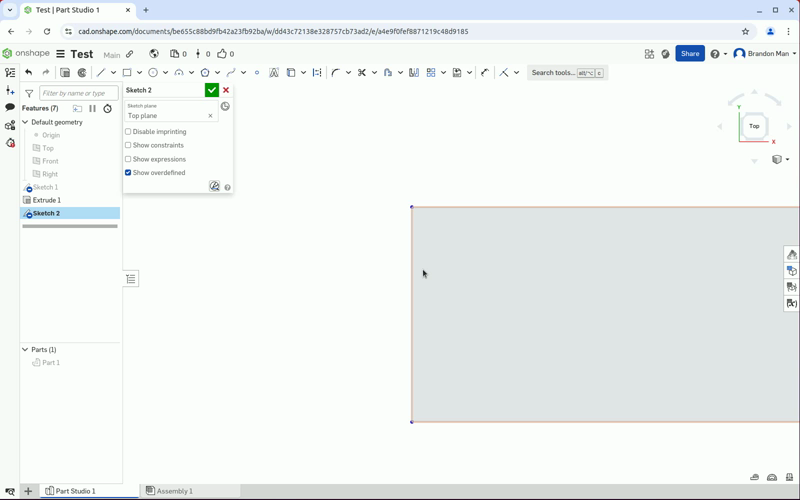
scroll(-6)
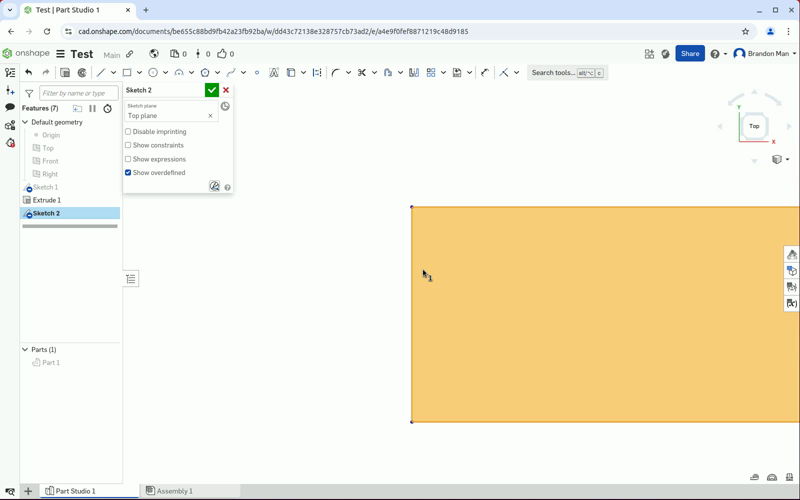
scroll(-6)
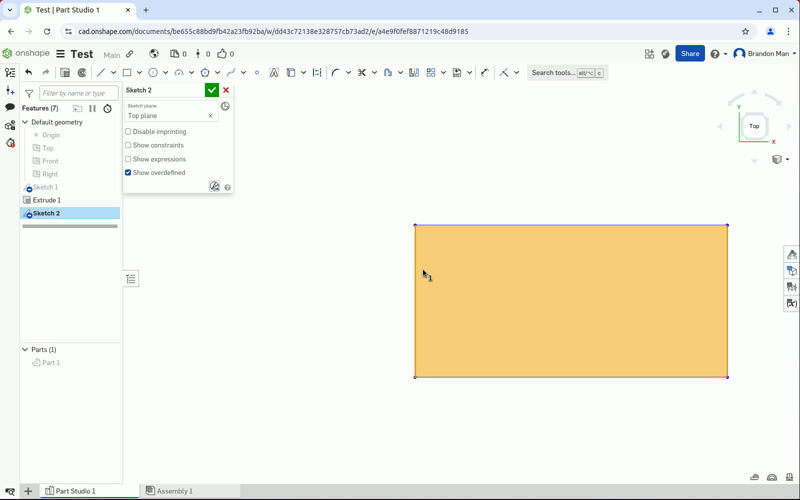
scroll(-6)
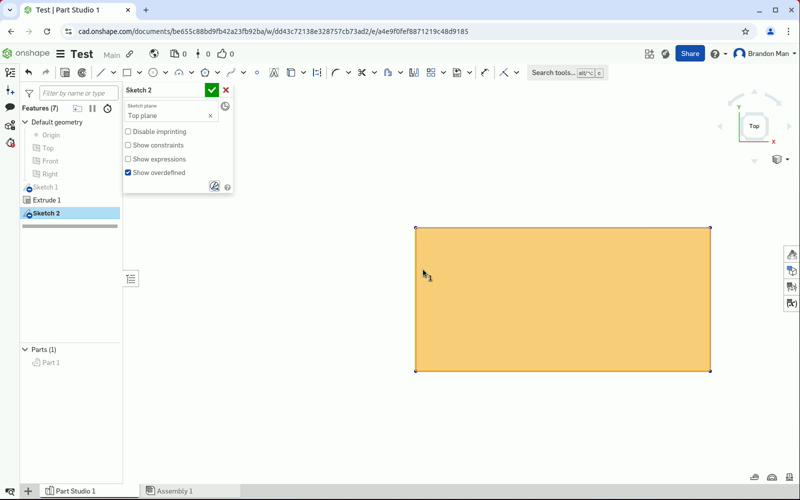
scroll(-6)
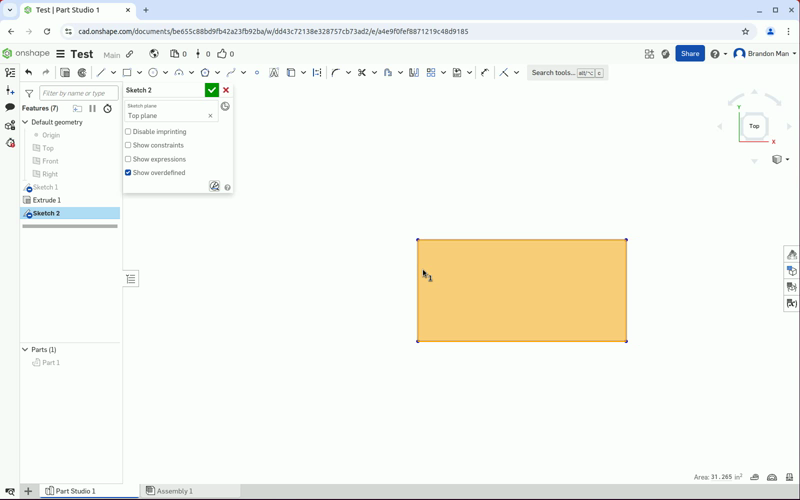
scroll(-6)
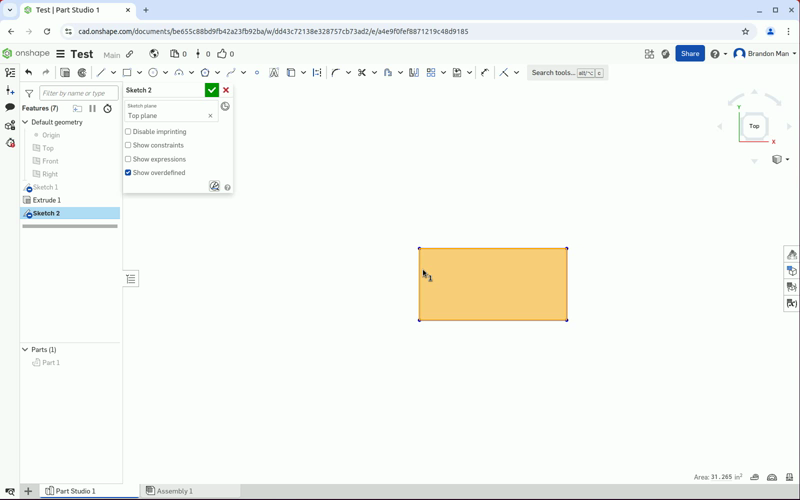
scroll(-6)
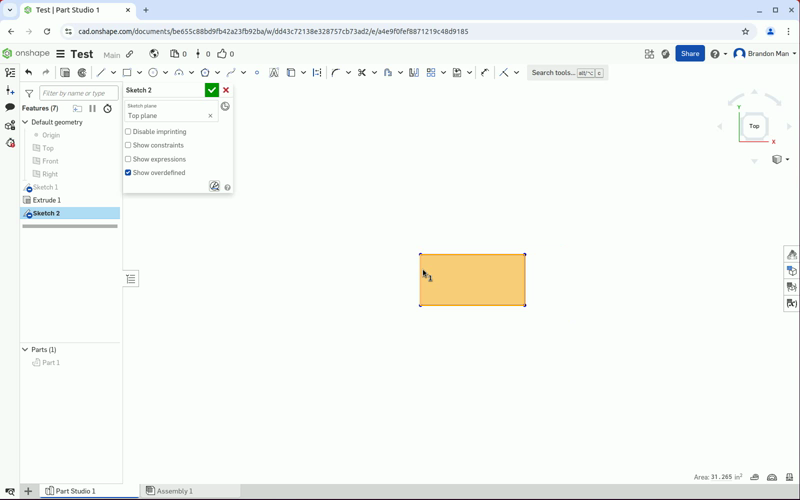
scroll(-6)
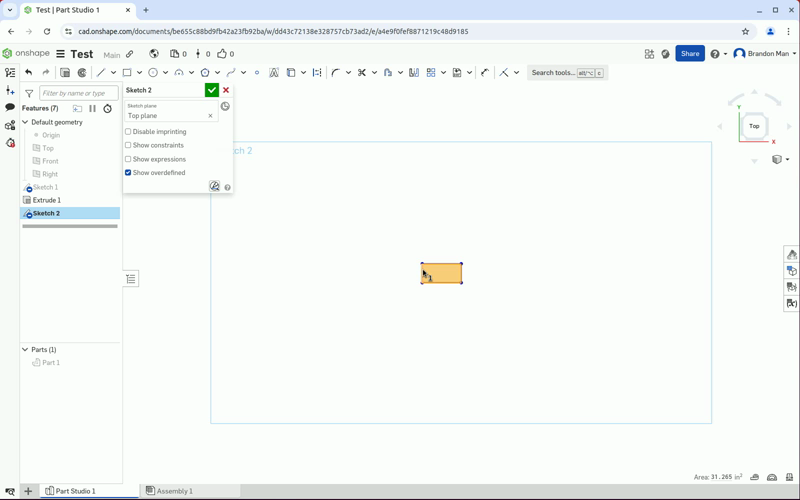
mouse_move(73, 352)
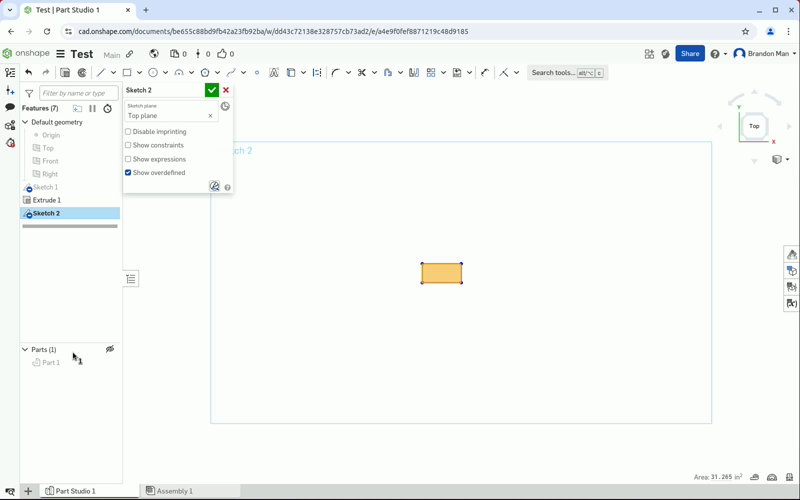
key(shift+y)
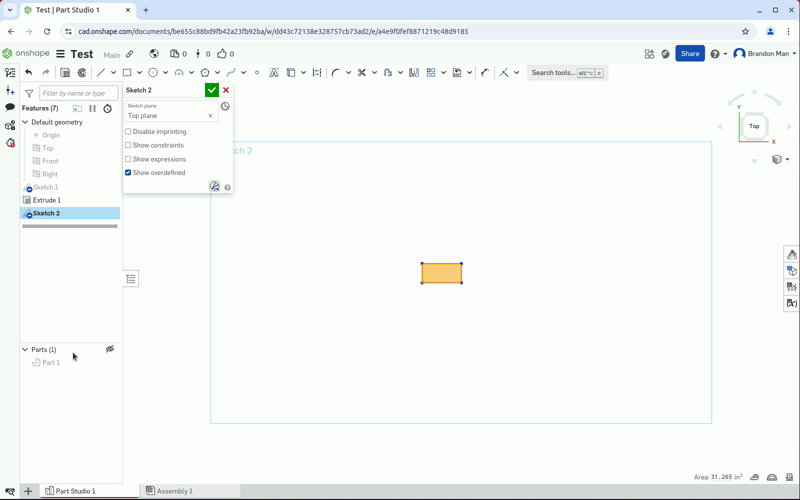
key(shift+e)
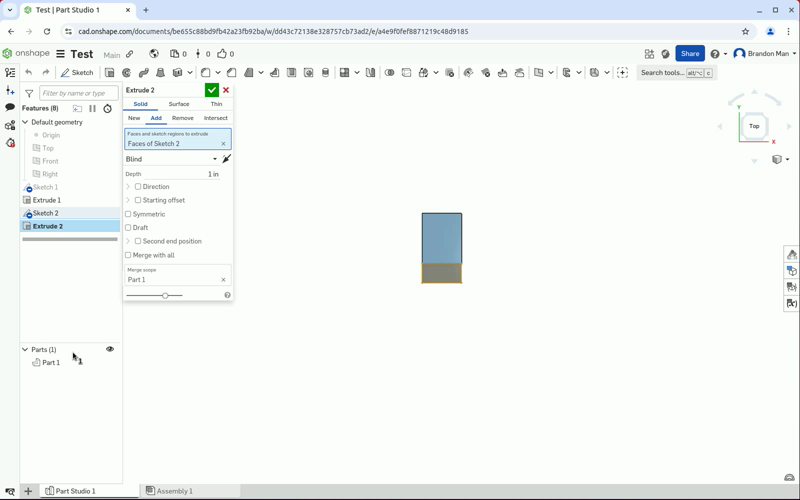
mouse_move(143, 106)
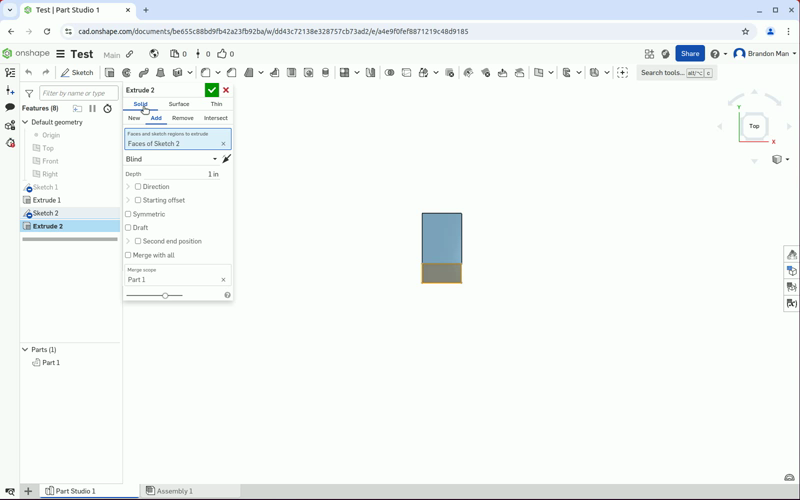
click(143, 106)
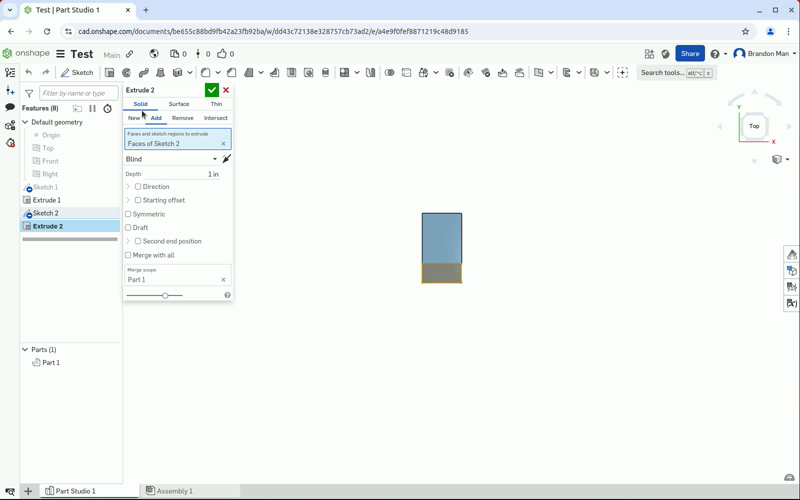
mouse_move(137, 120)
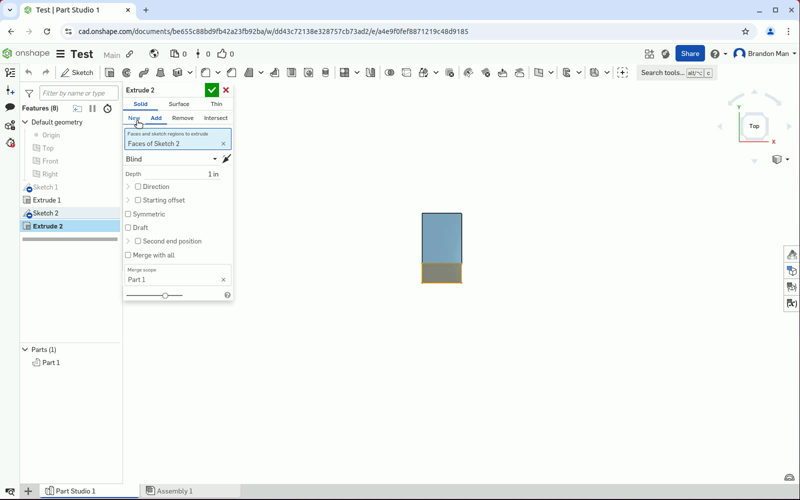
click(137, 120)
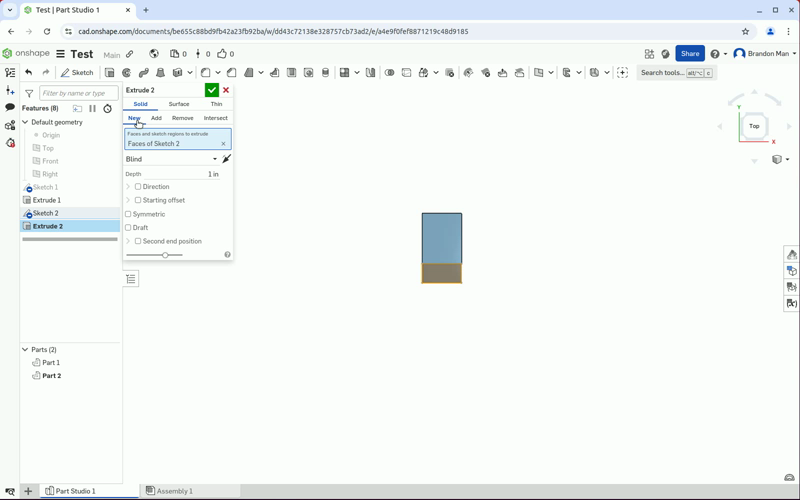
key(tab, 4)
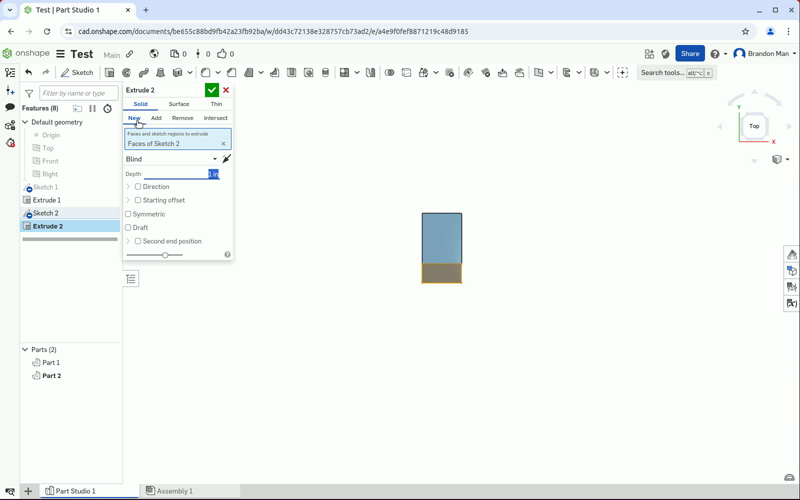
text(4.814)
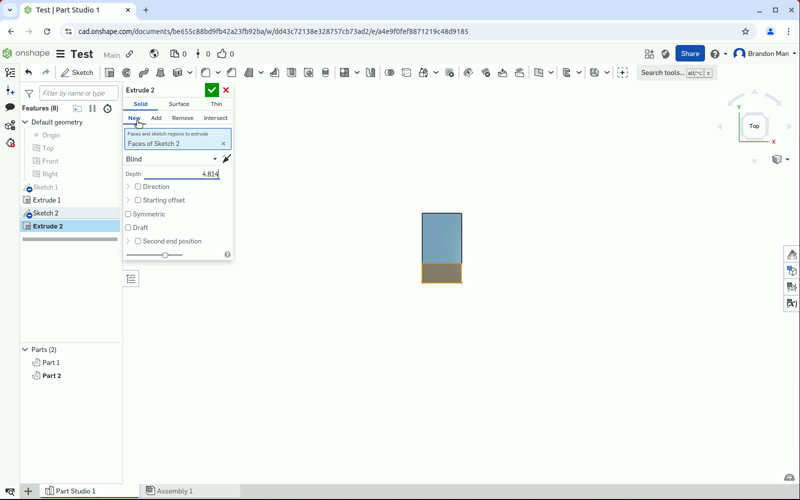
key(enter)
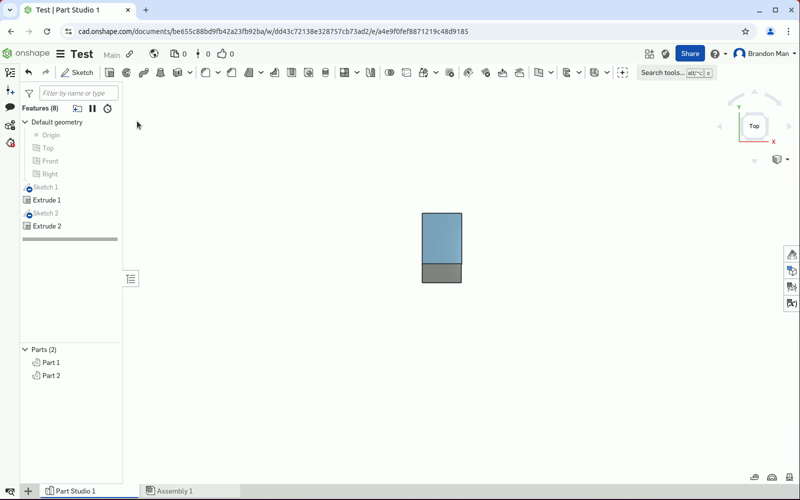
key(shift+h)
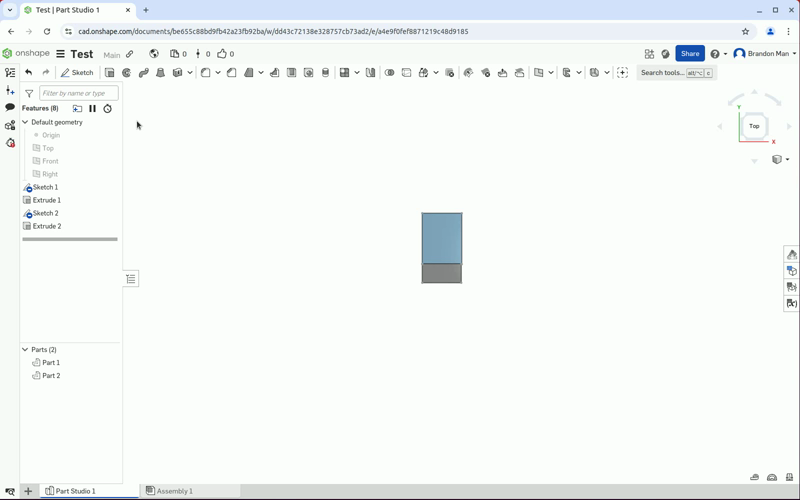
key(shift+h)
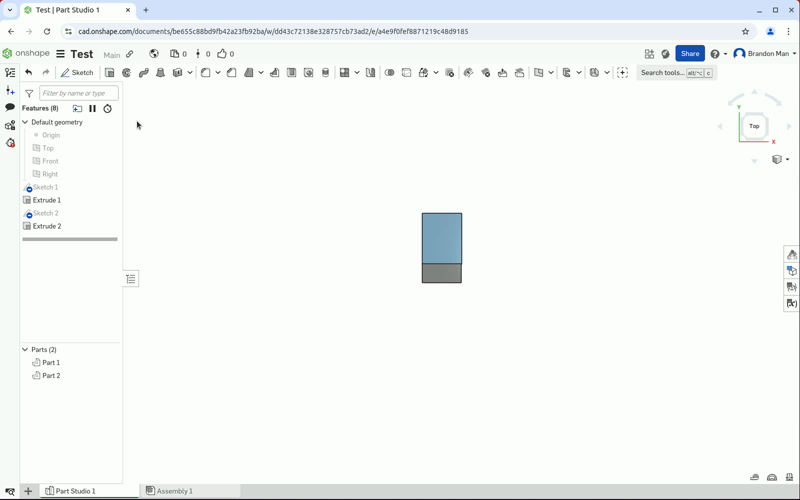
mouse_move(73, 189)
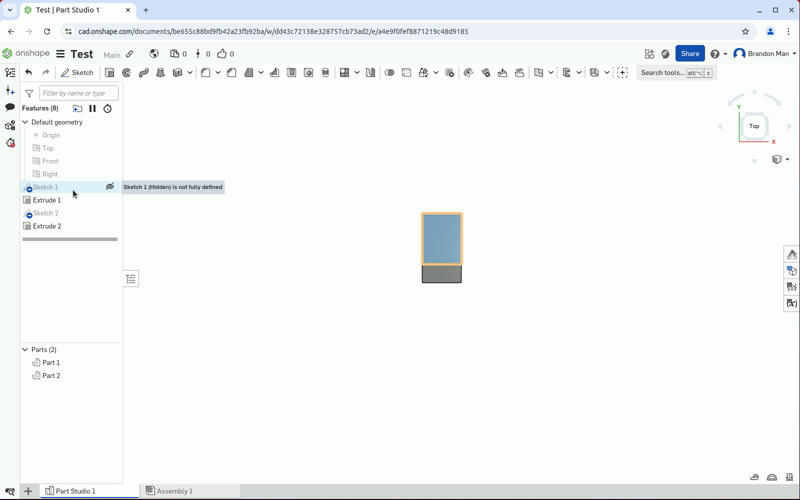
click(73, 189)
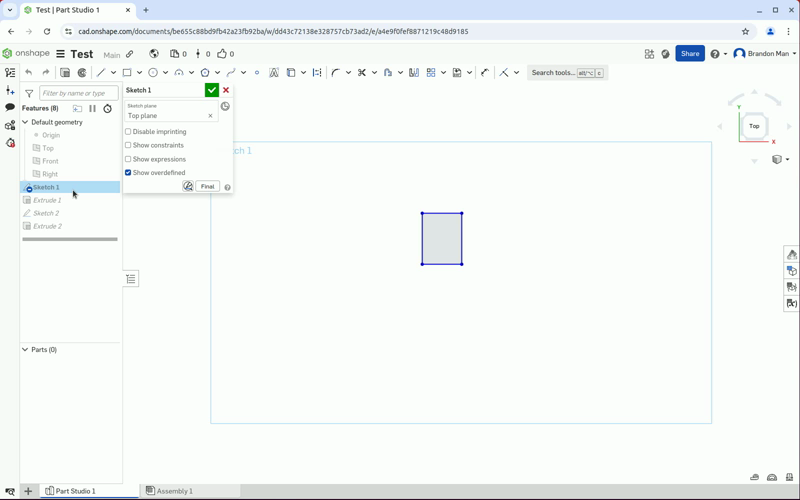
mouse_move(229, 92)
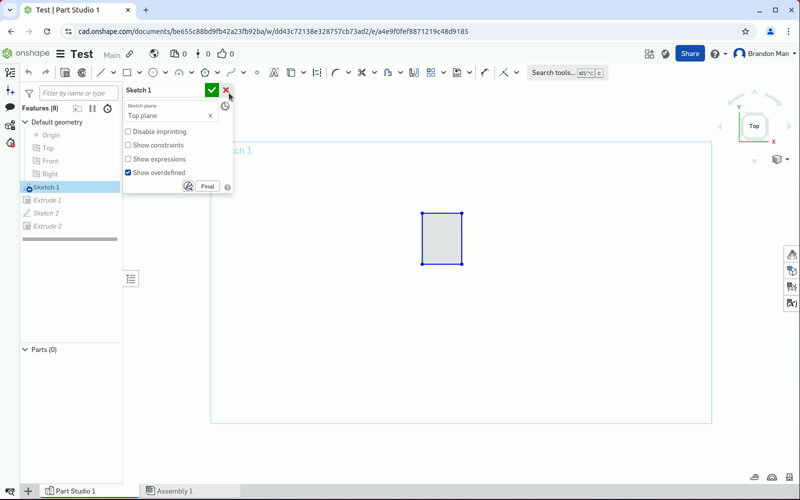
click(229, 92)
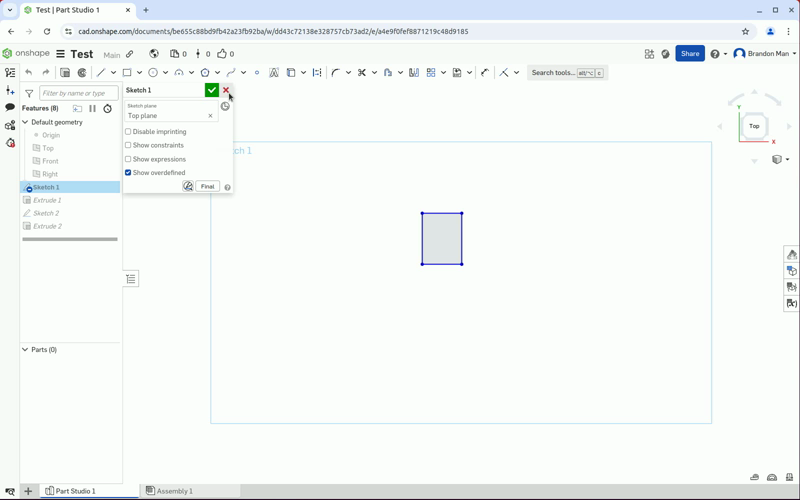
key(shift+s)
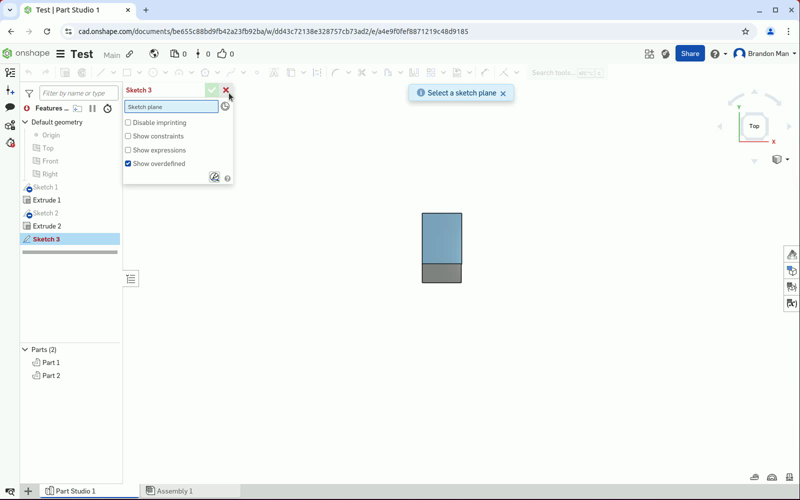
mouse_move(73, 150)
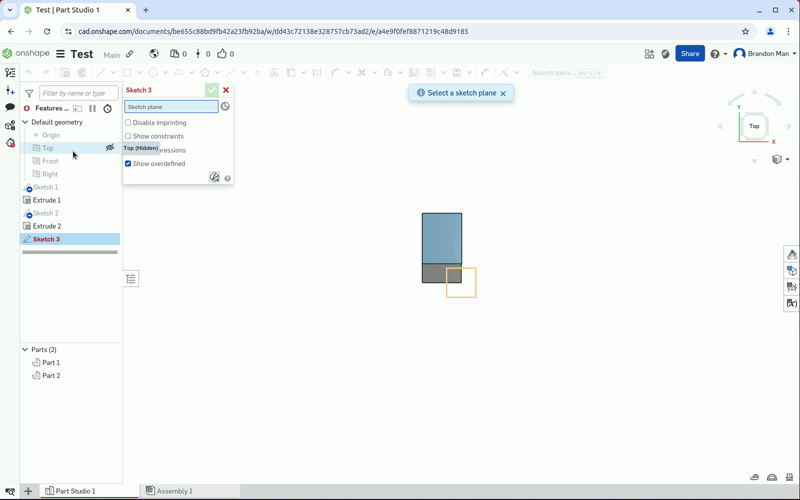
click(73, 150)
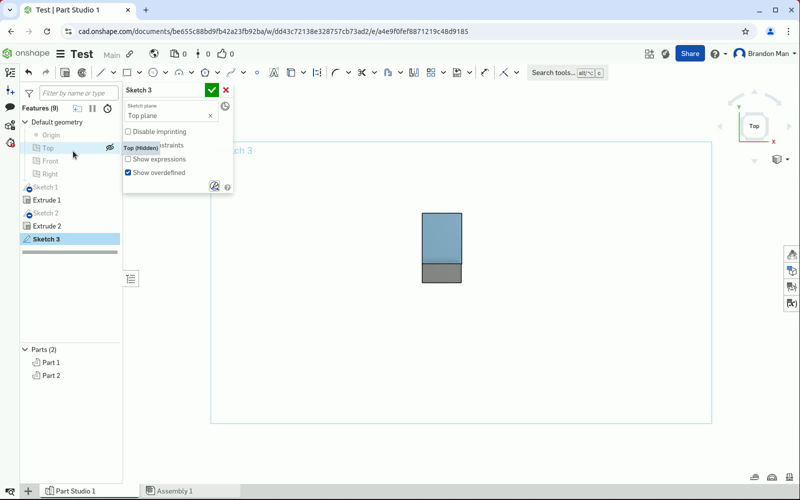
mouse_move(73, 352)
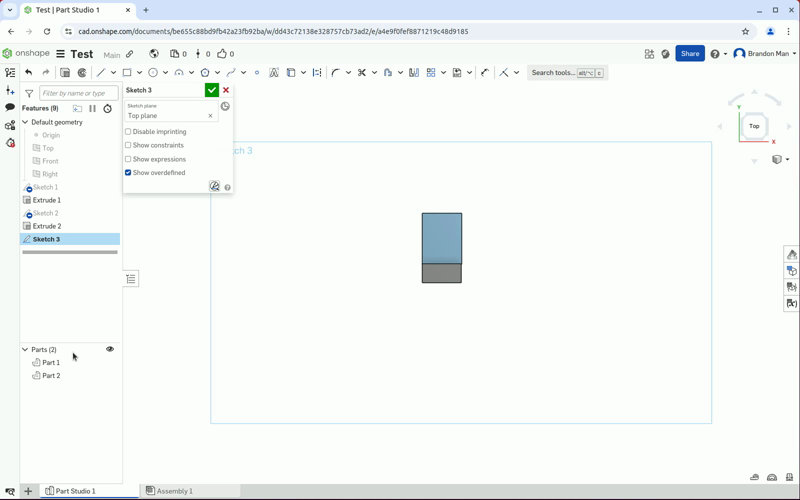
key(y)
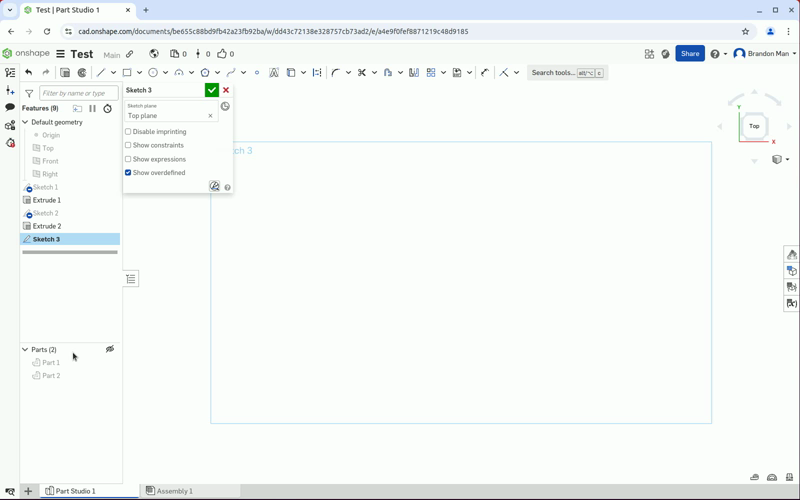
key(l)
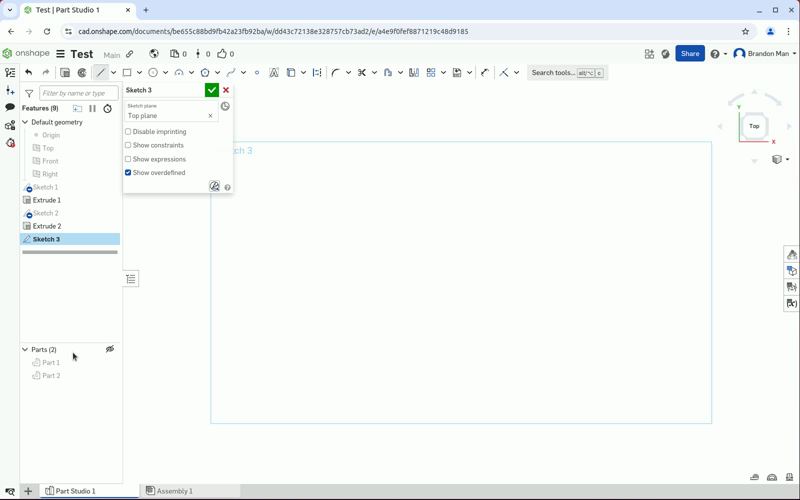
key_down(shift)
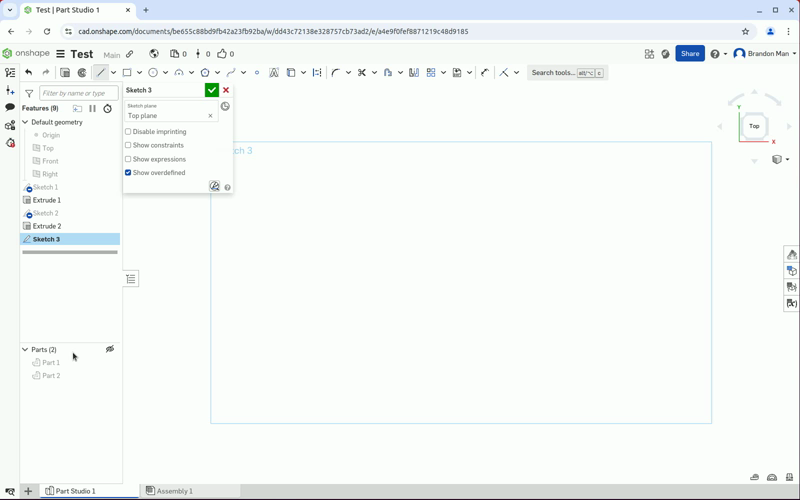
mouse_move(422, 213)
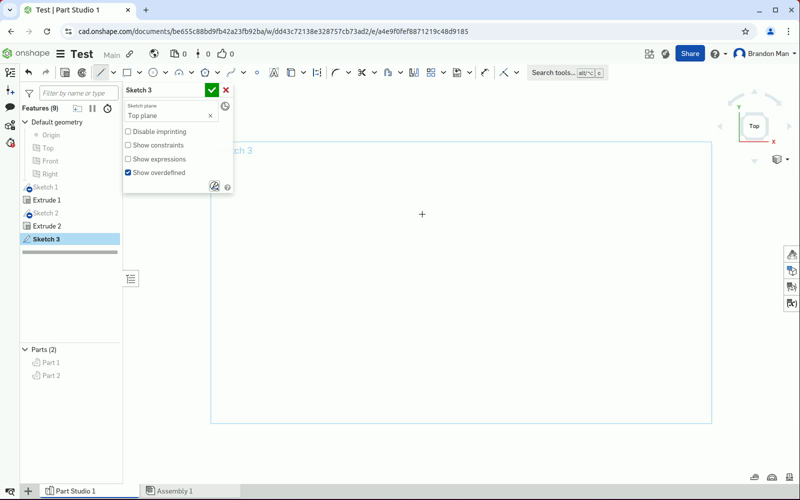
click(422, 213)
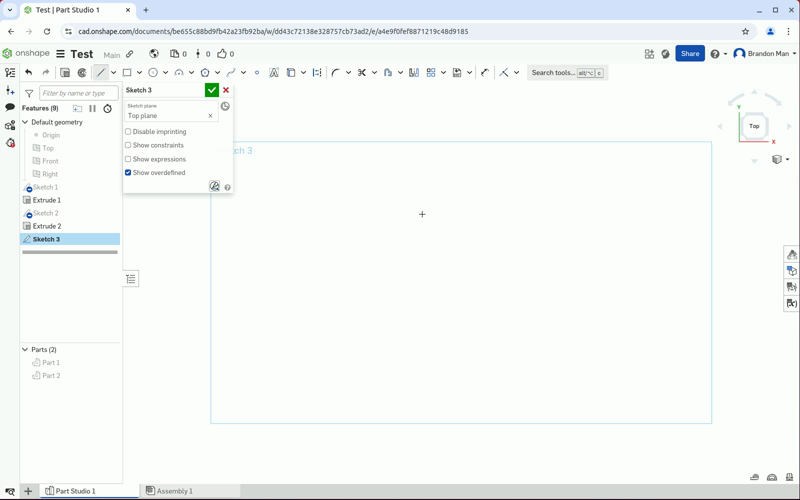
key_up(shift)
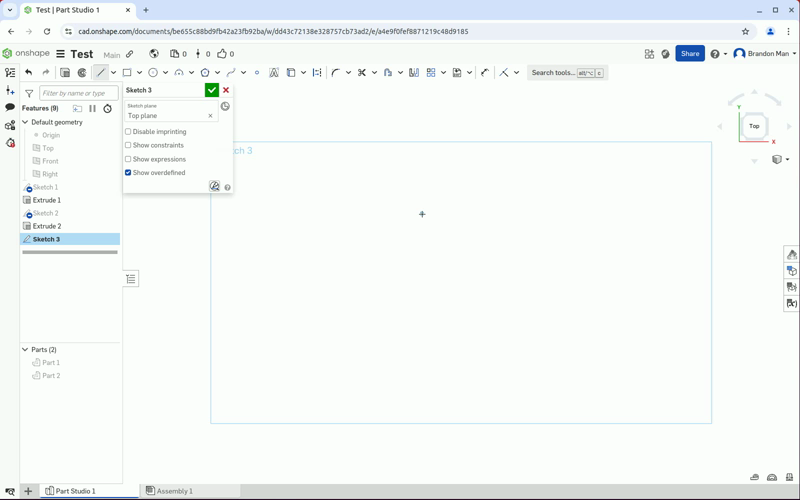
key_down(shift)
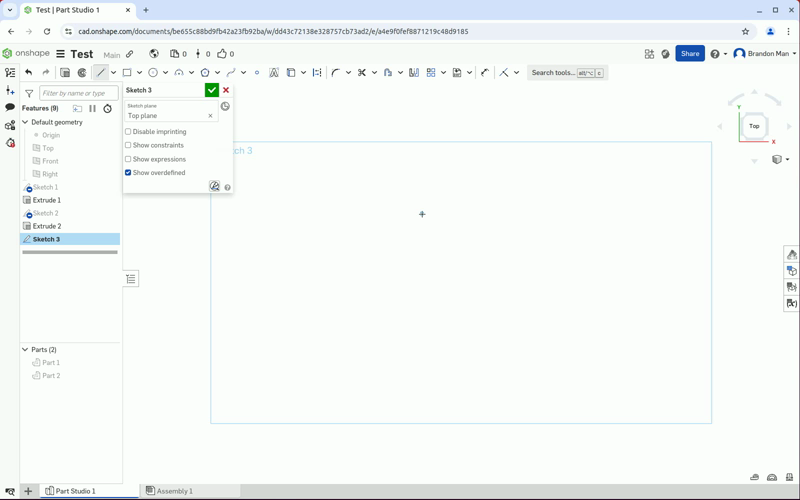
mouse_move(452, 213)
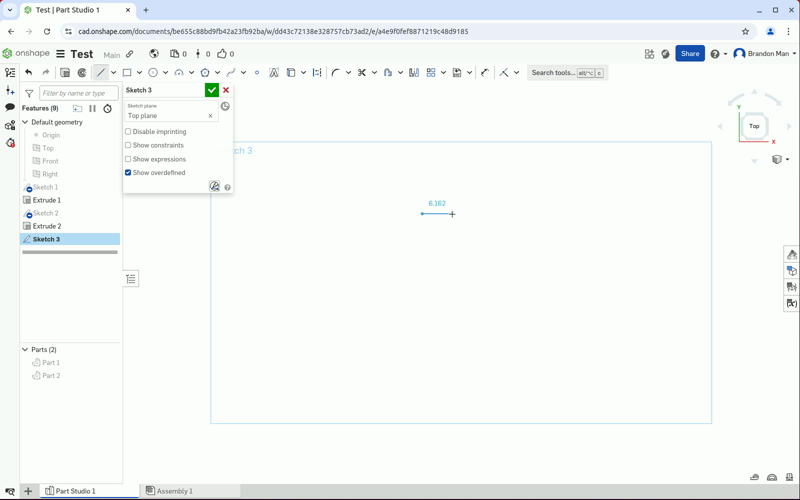
mouse_move(461, 213)
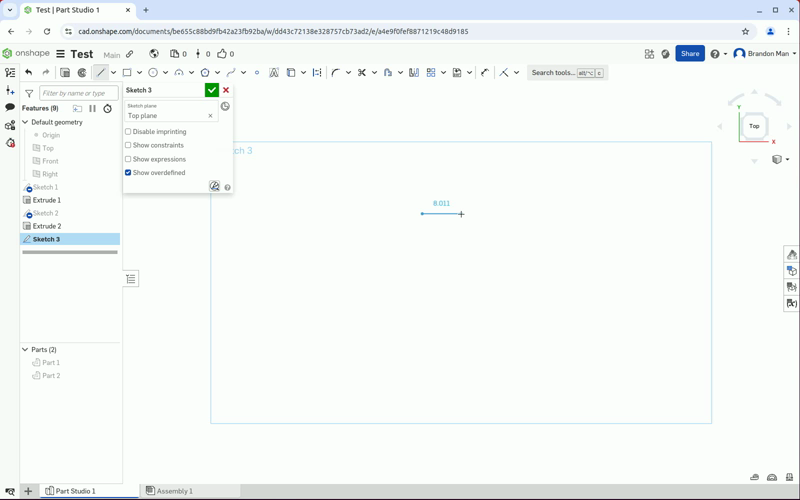
click(461, 213)
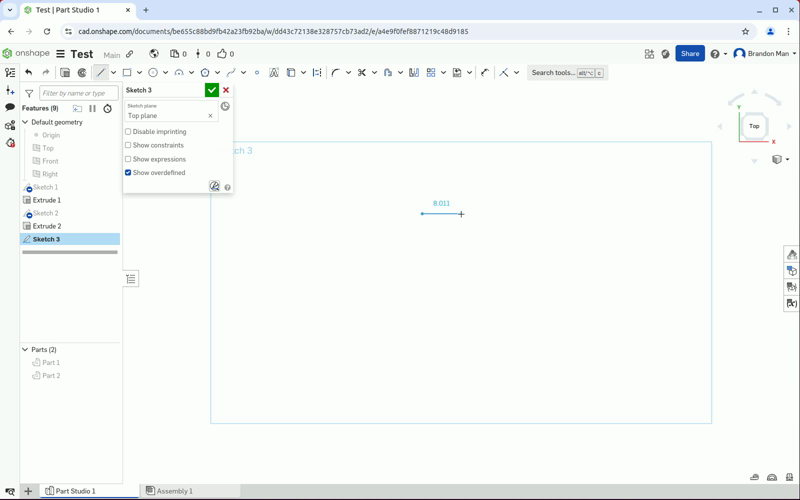
key_up(shift)
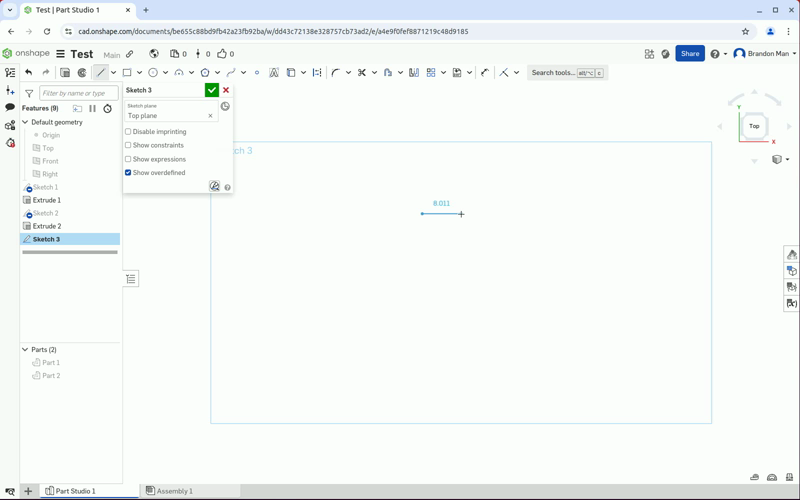
key_down(shift)
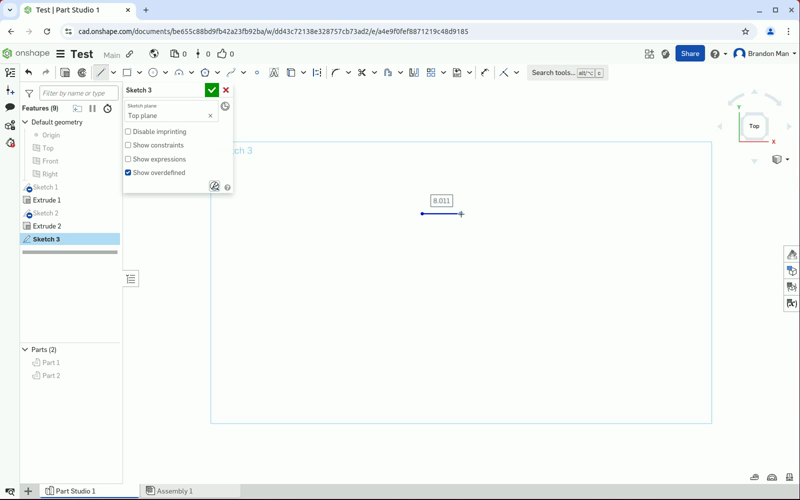
mouse_move(491, 213)
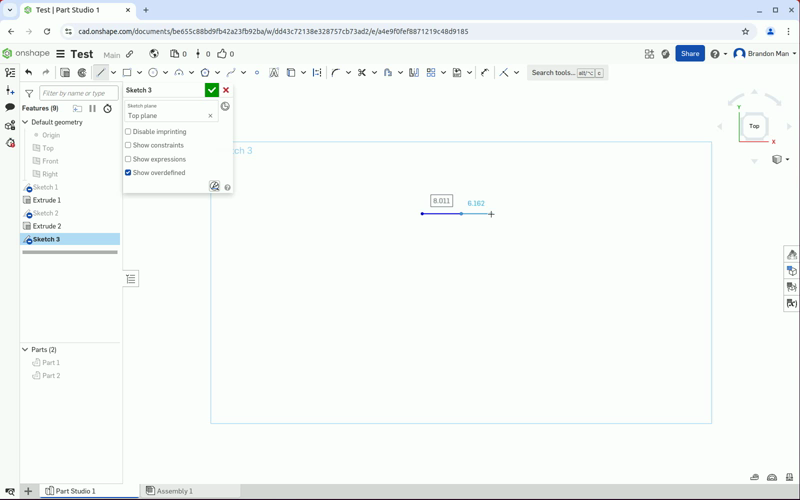
mouse_move(461, 169)
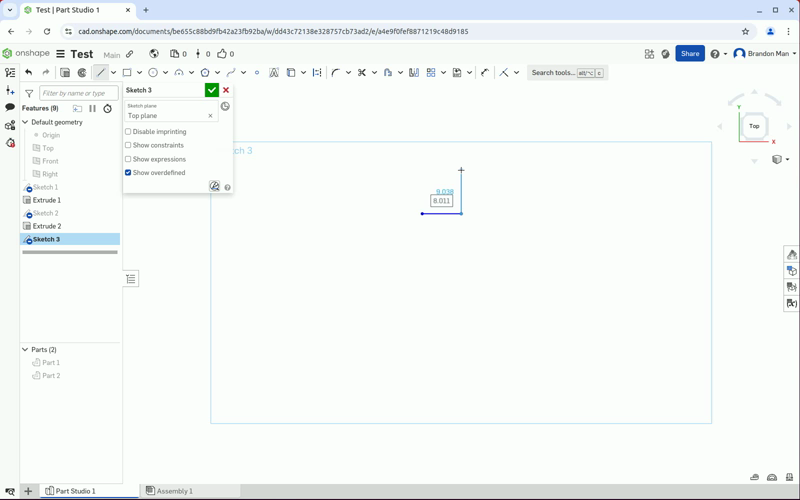
click(461, 169)
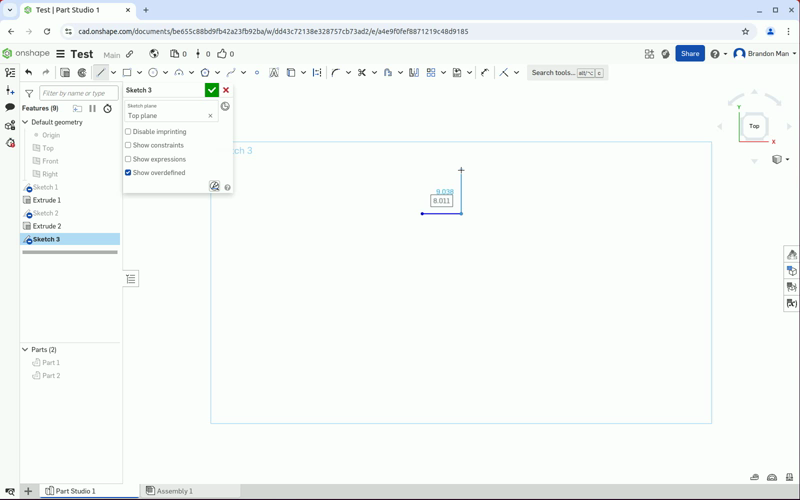
key_up(shift)
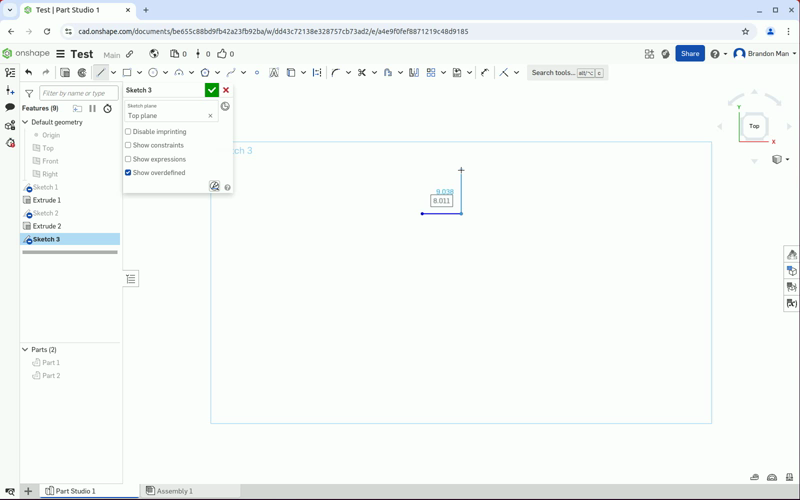
key_down(shift)
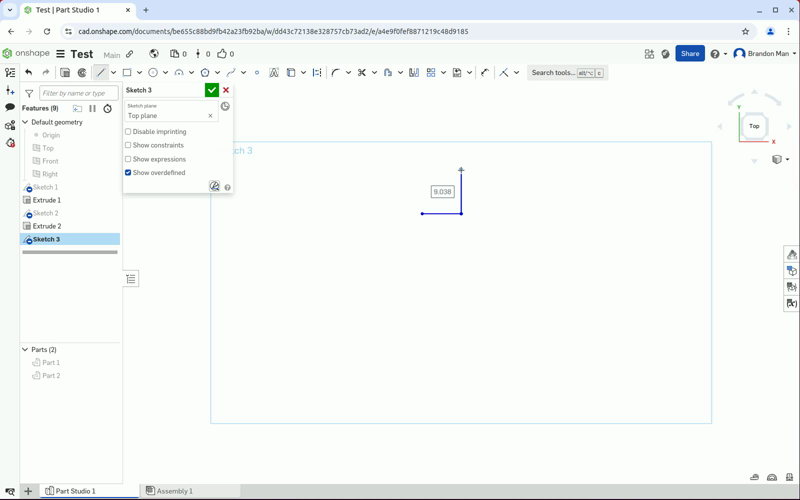
mouse_move(491, 169)
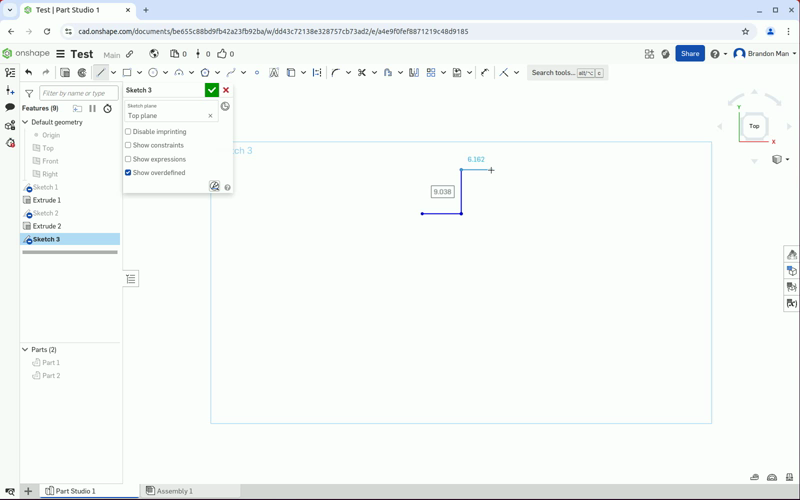
mouse_move(422, 169)
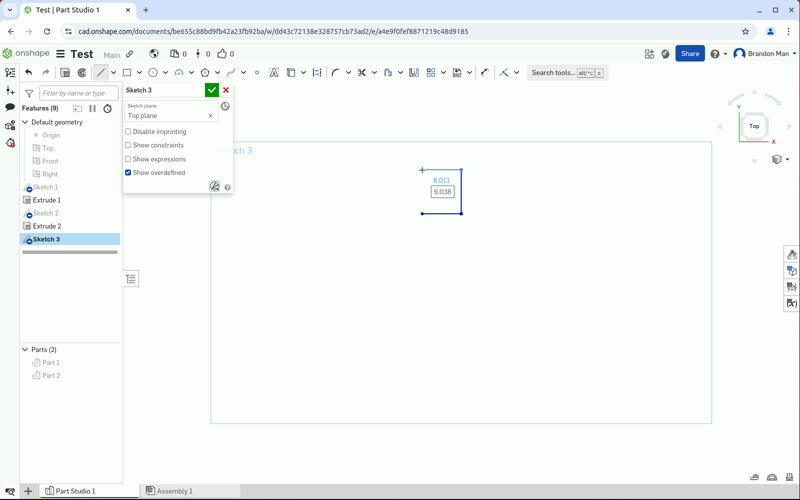
click(422, 169)
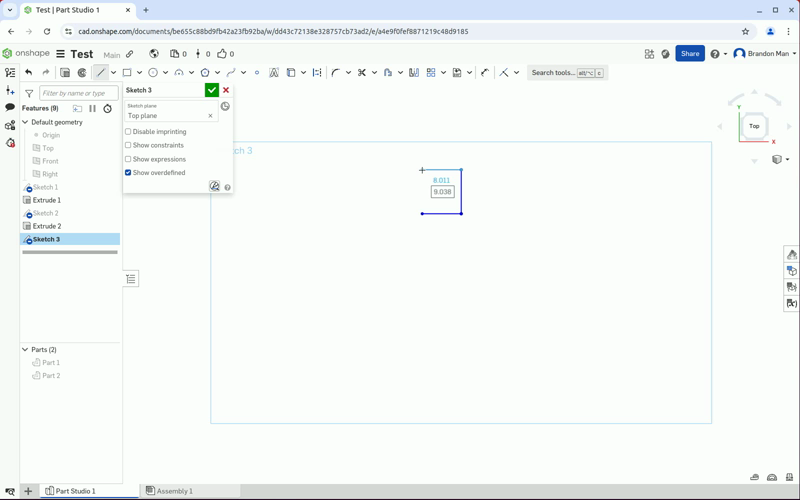
key_up(shift)
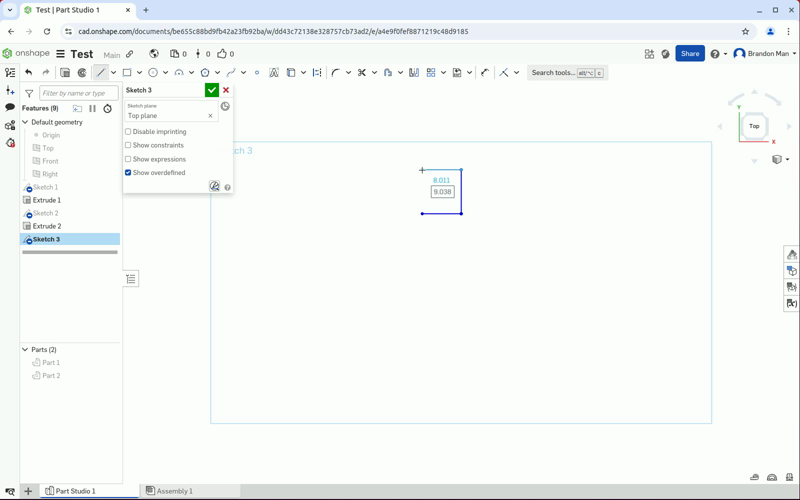
mouse_move(452, 169)
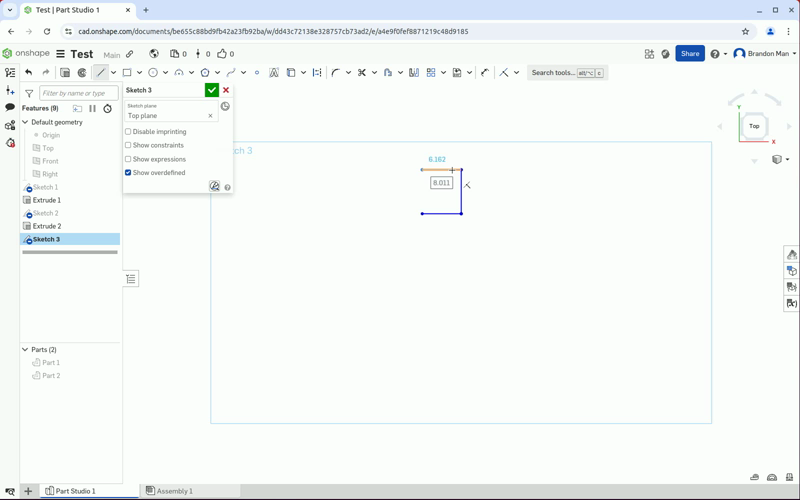
key_down(shift)
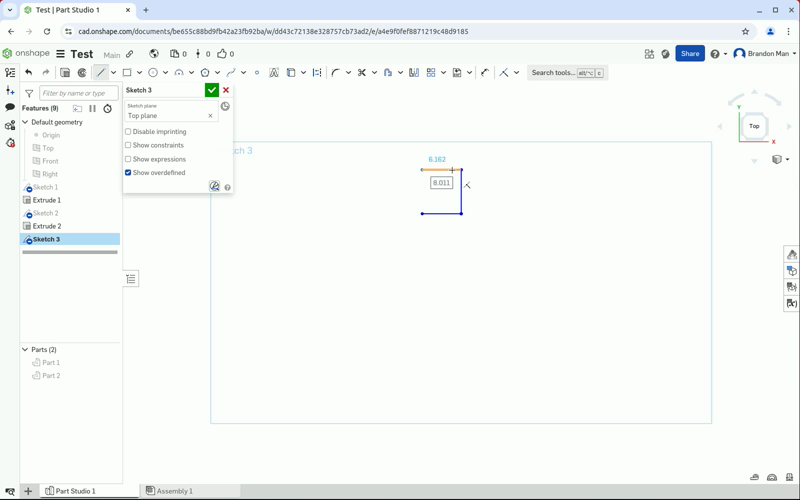
mouse_move(422, 213)
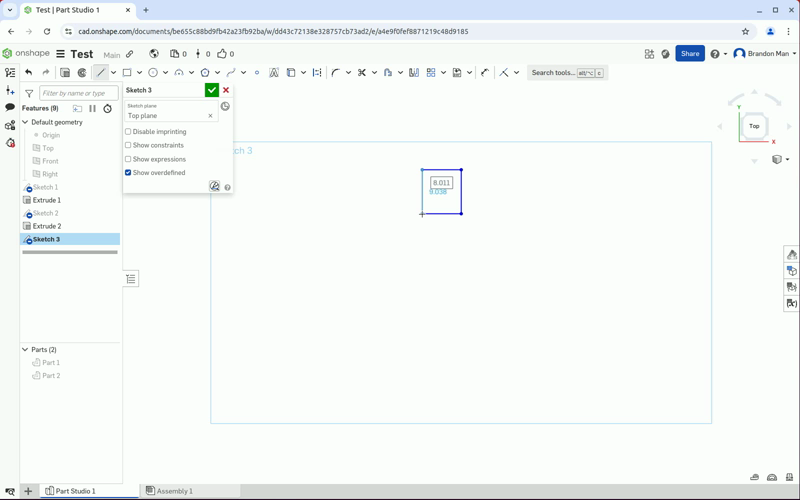
key_up(shift)
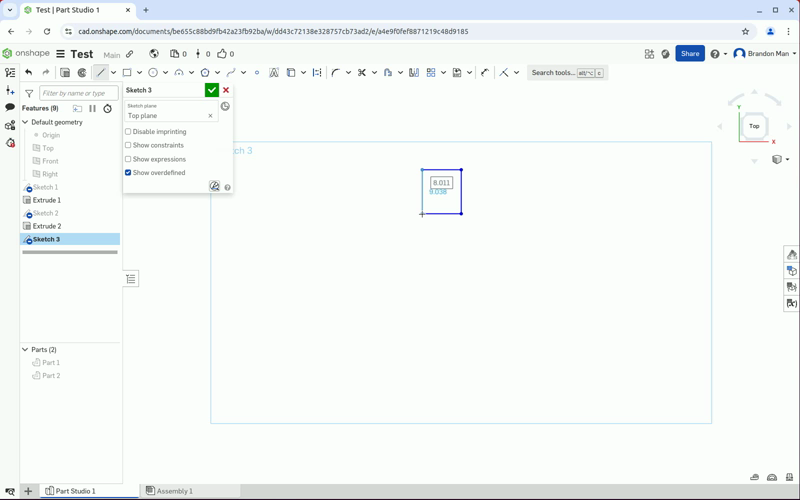
click(422, 213)
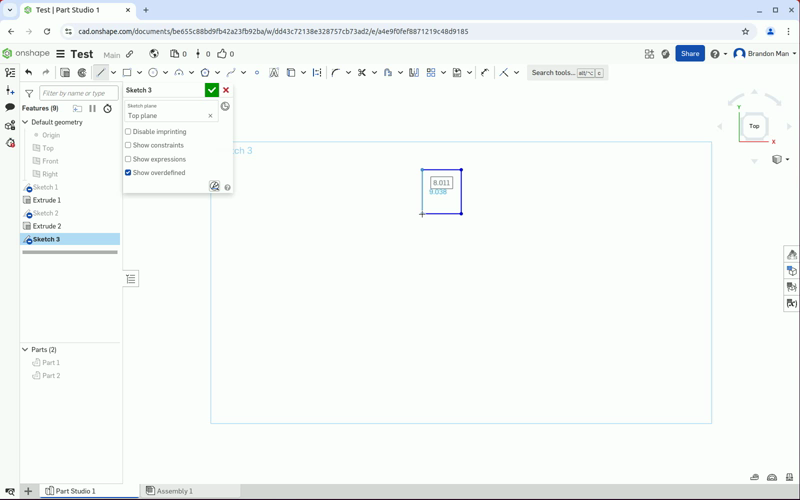
key(esc)
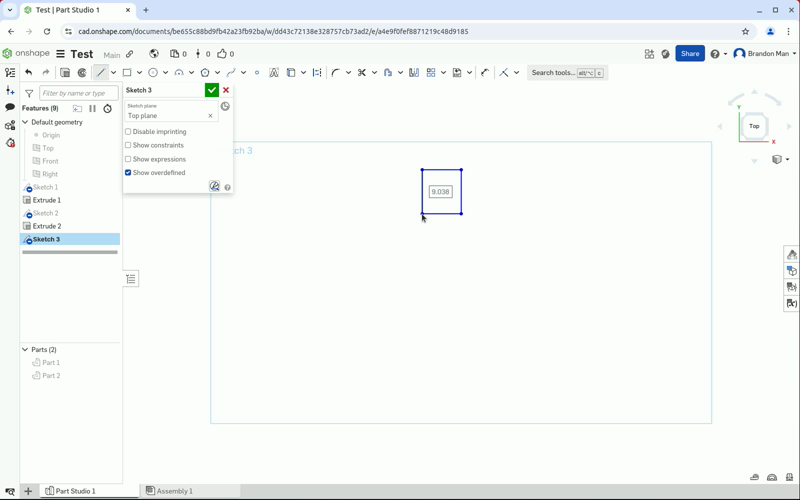
mouse_move(434, 208)
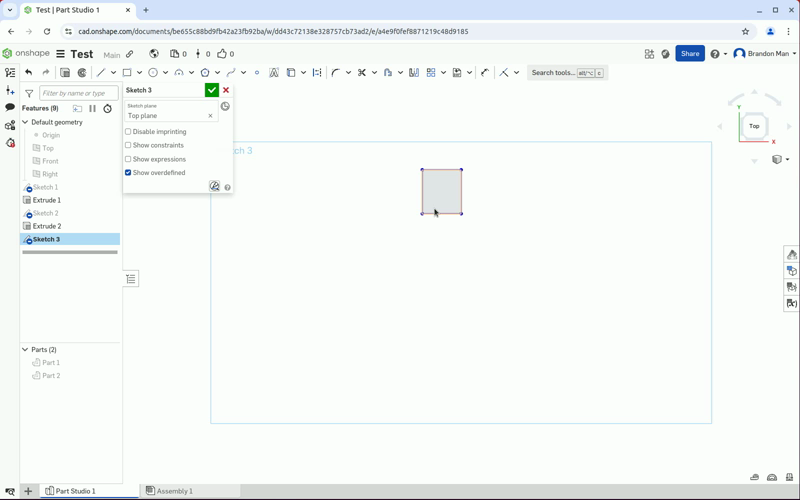
scroll(6)
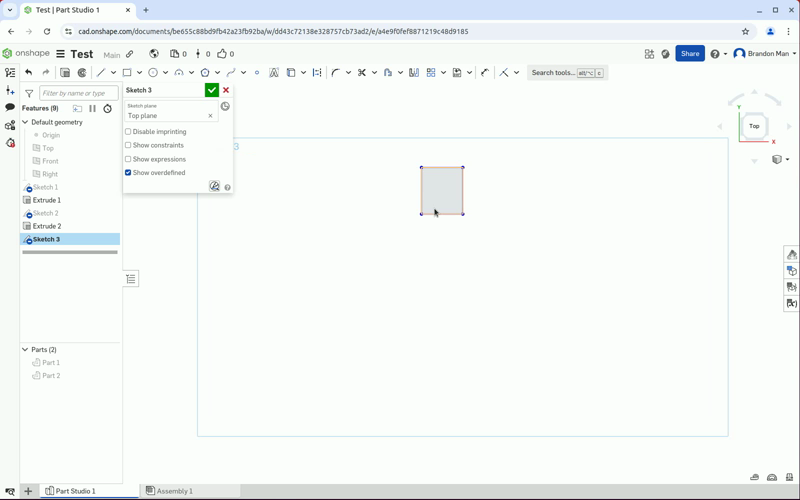
scroll(6)
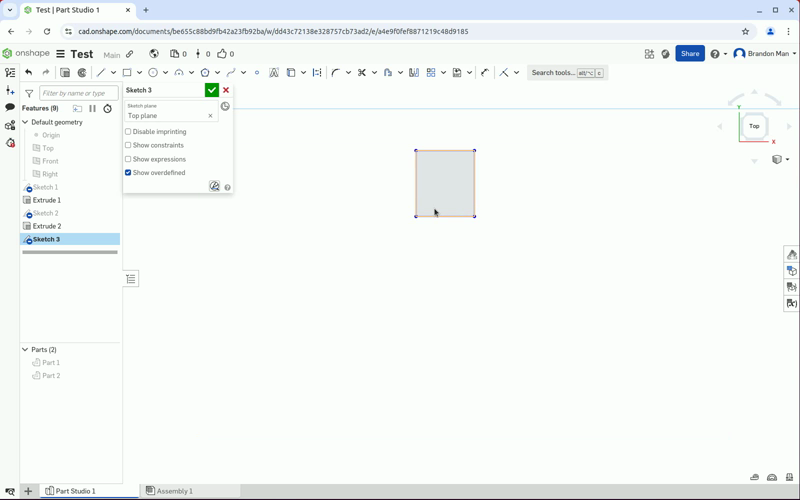
scroll(6)
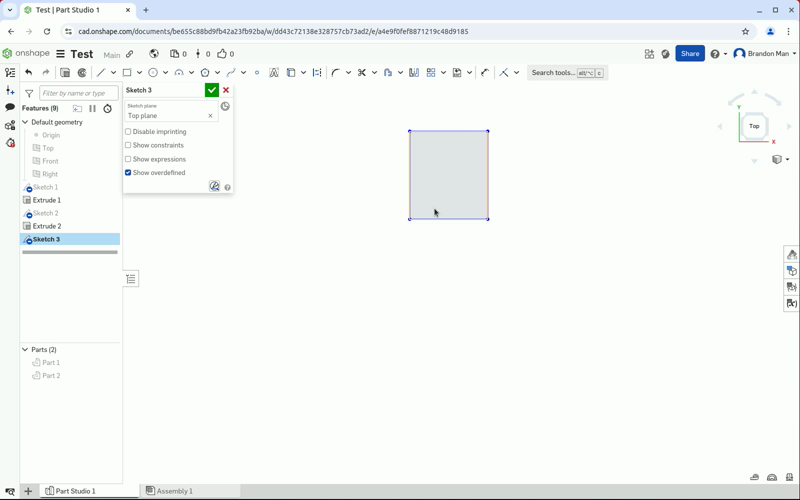
scroll(6)
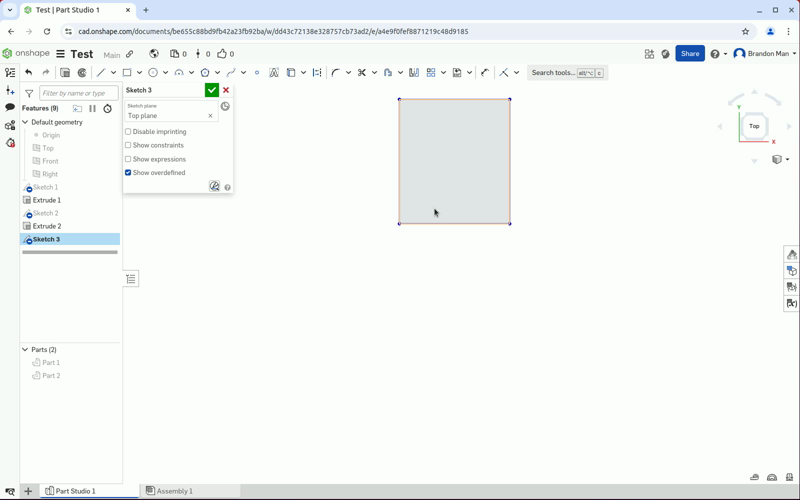
scroll(6)
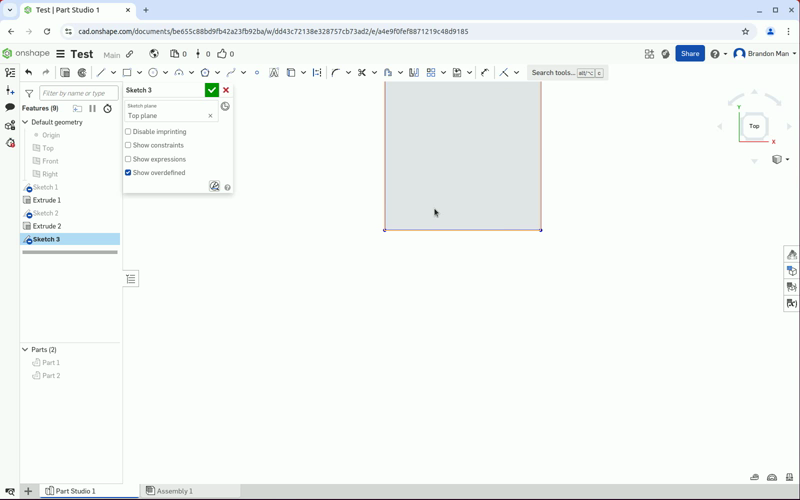
scroll(6)
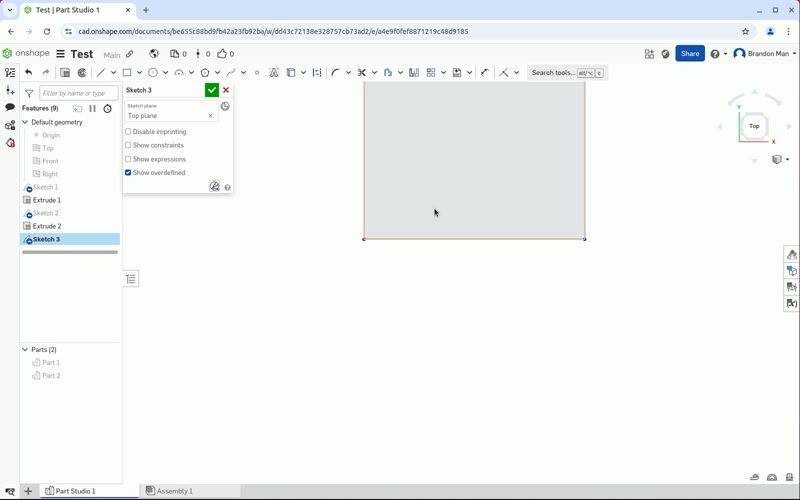
scroll(6)
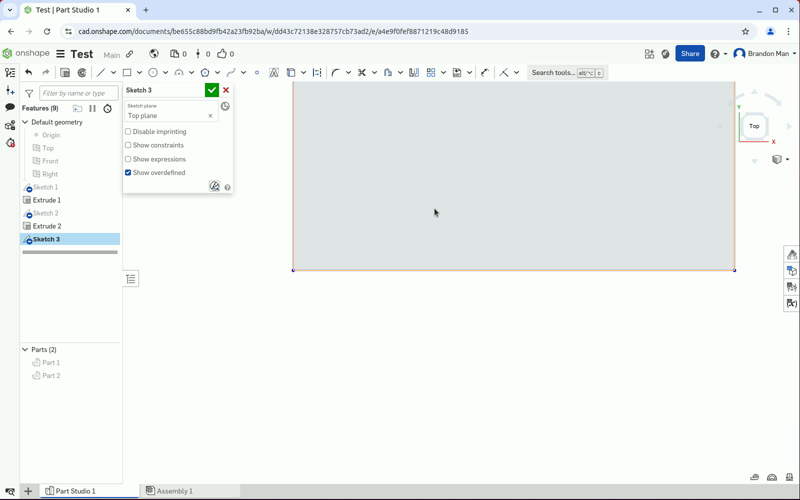
click(434, 208)
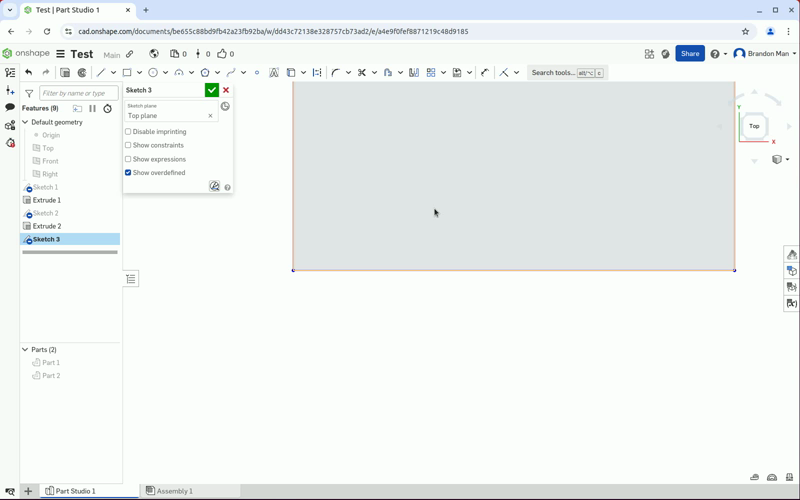
scroll(-6)
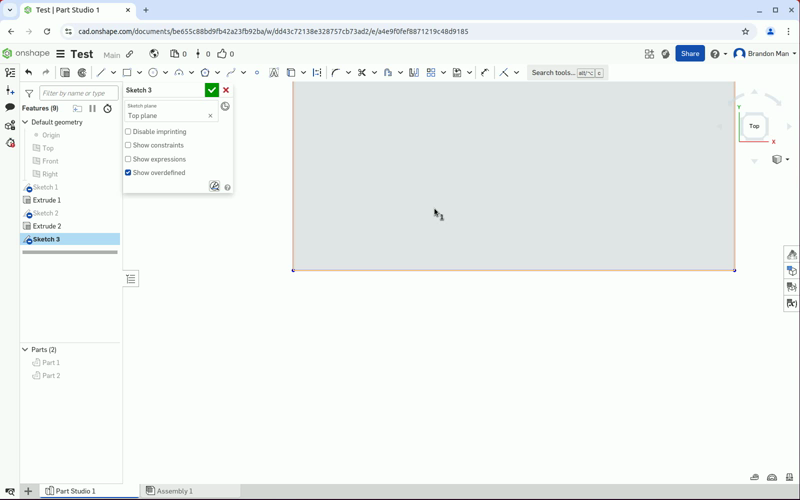
scroll(-6)
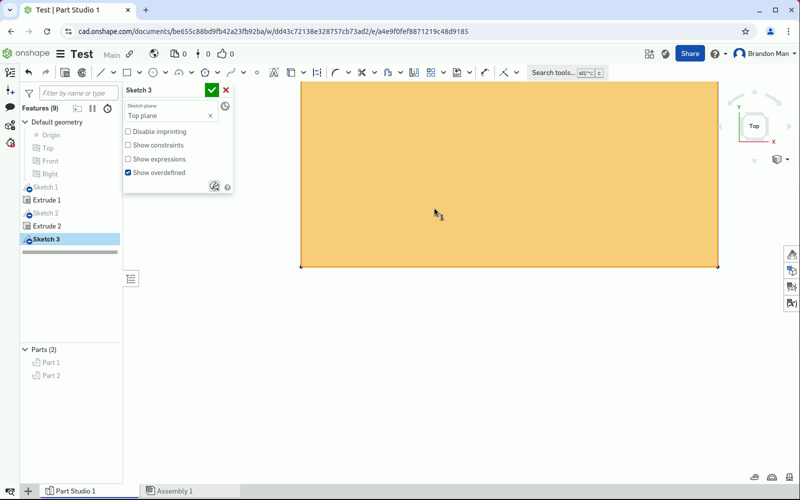
scroll(-6)
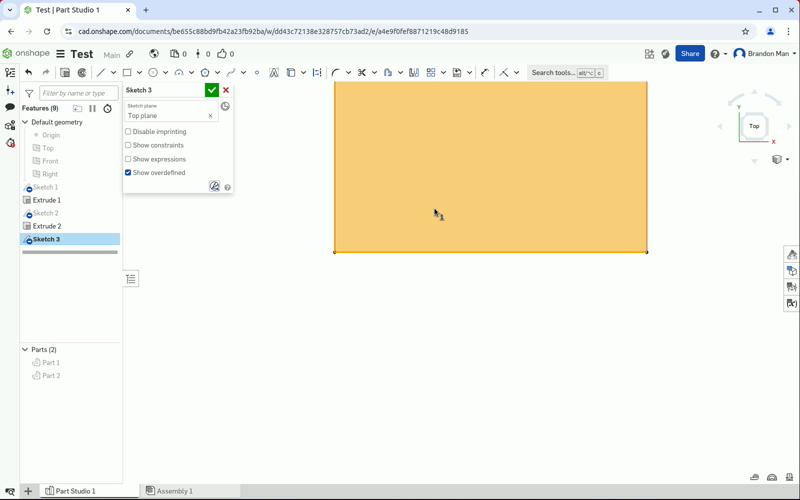
scroll(-6)
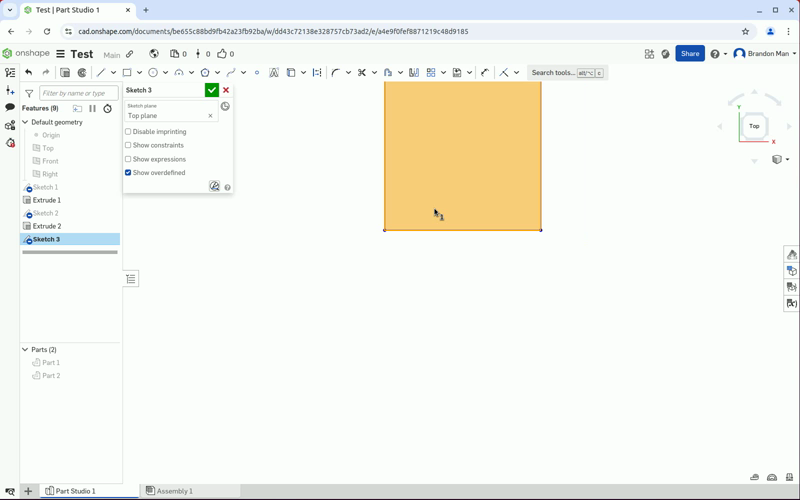
scroll(-6)
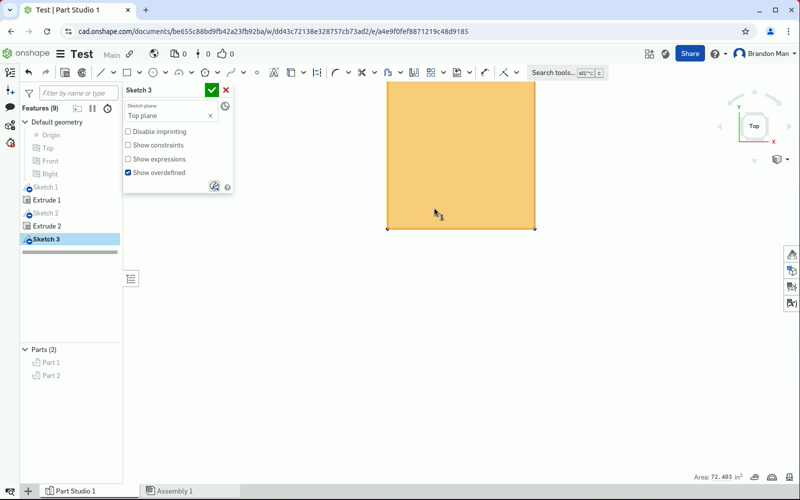
scroll(-6)
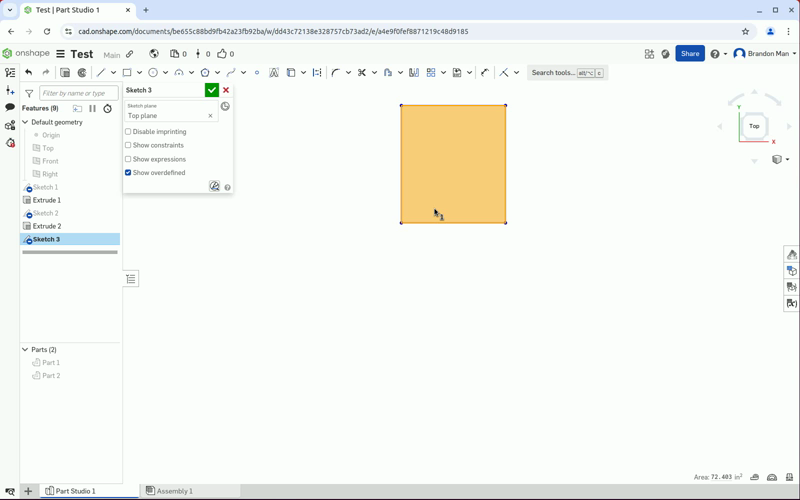
scroll(-6)
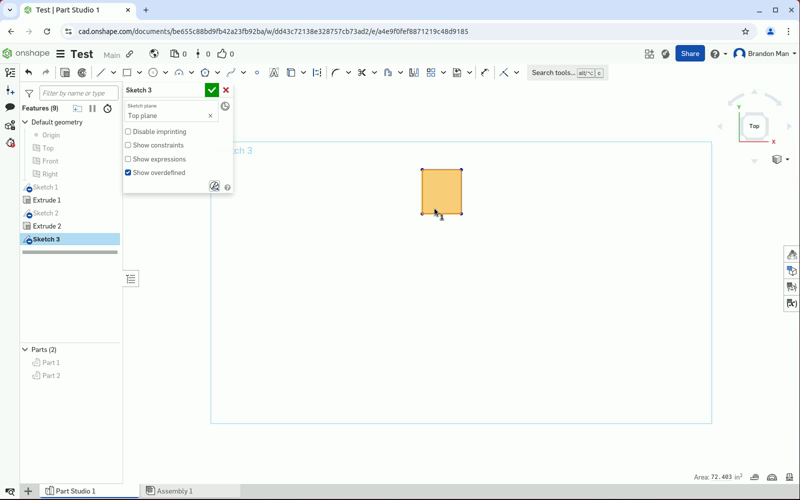
mouse_move(73, 352)
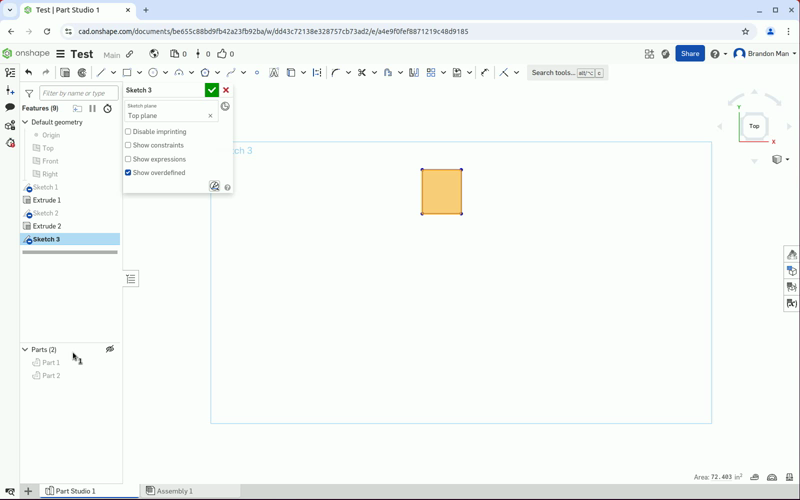
key(shift+y)
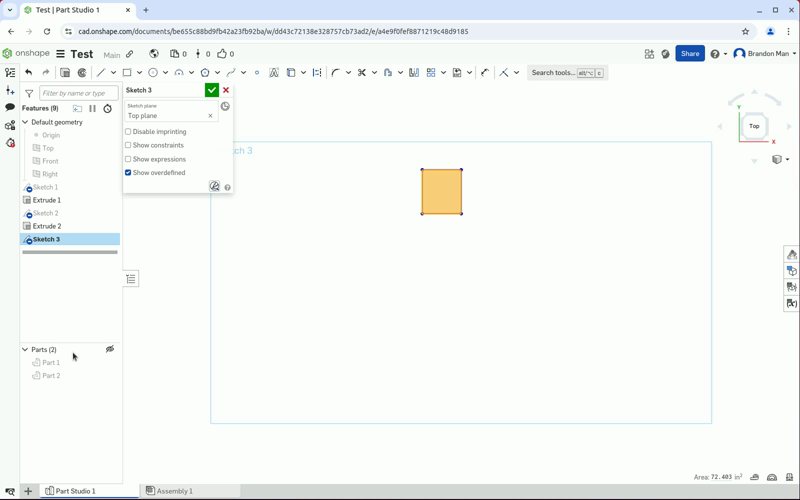
key(shift+e)
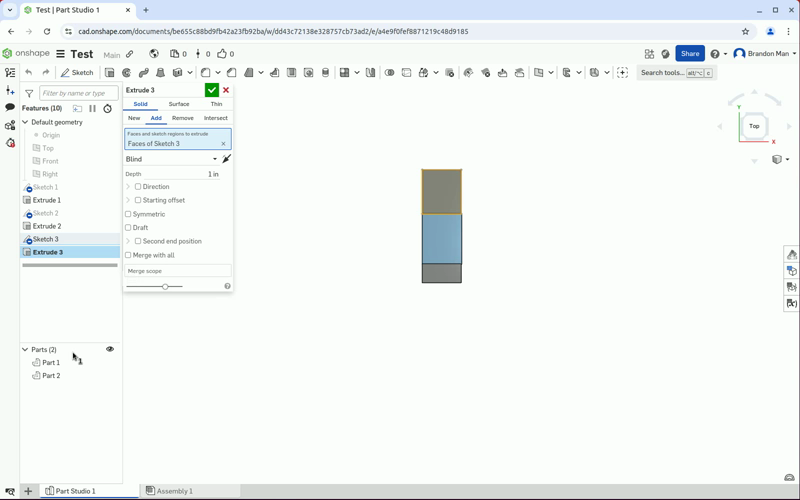
mouse_move(143, 106)
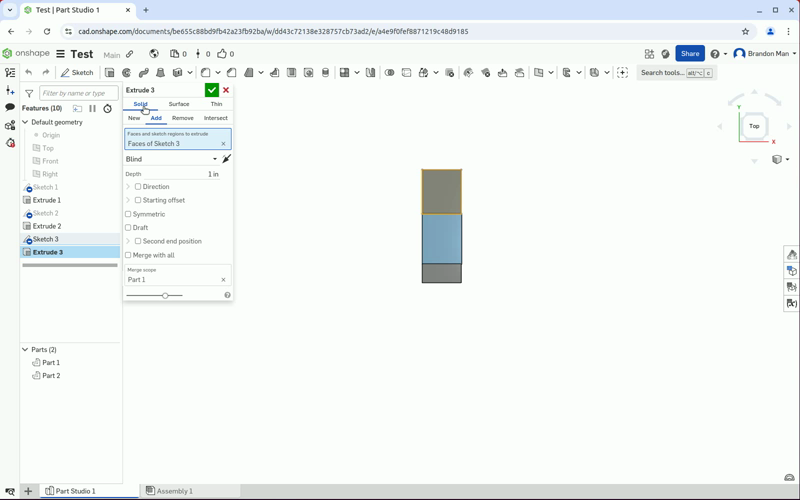
click(143, 106)
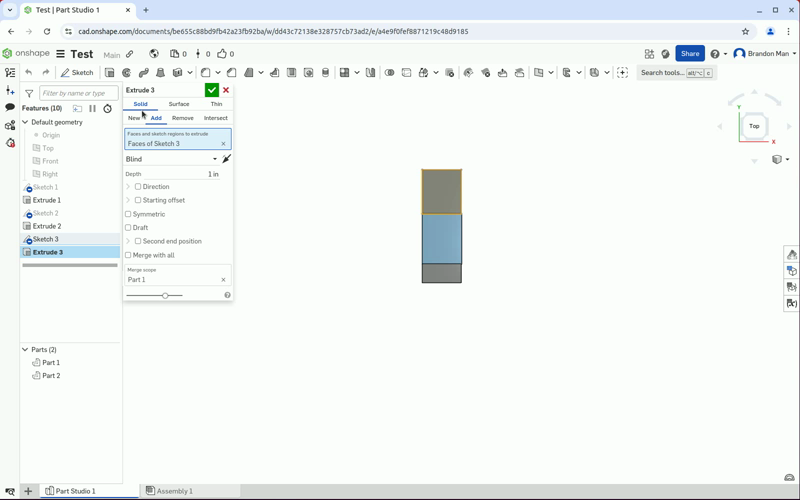
mouse_move(137, 120)
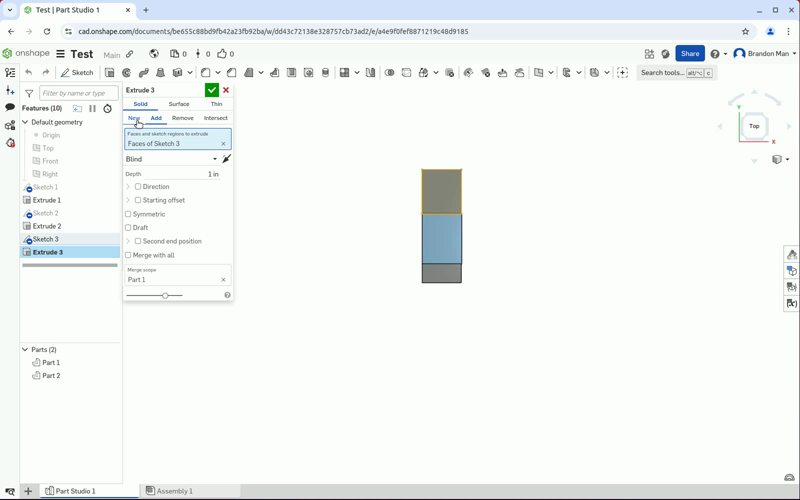
click(137, 120)
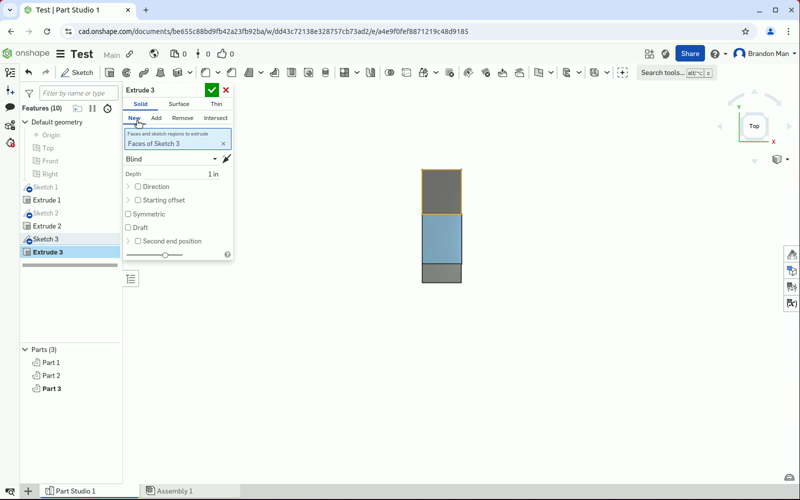
key(tab, 4)
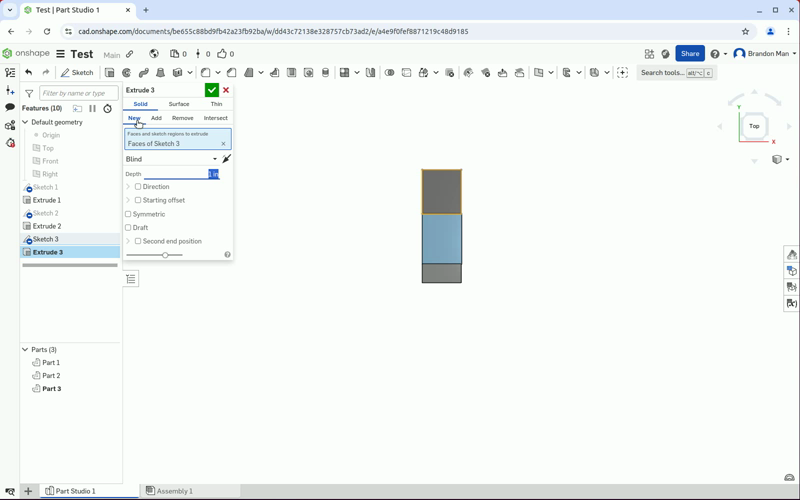
text(2.889)
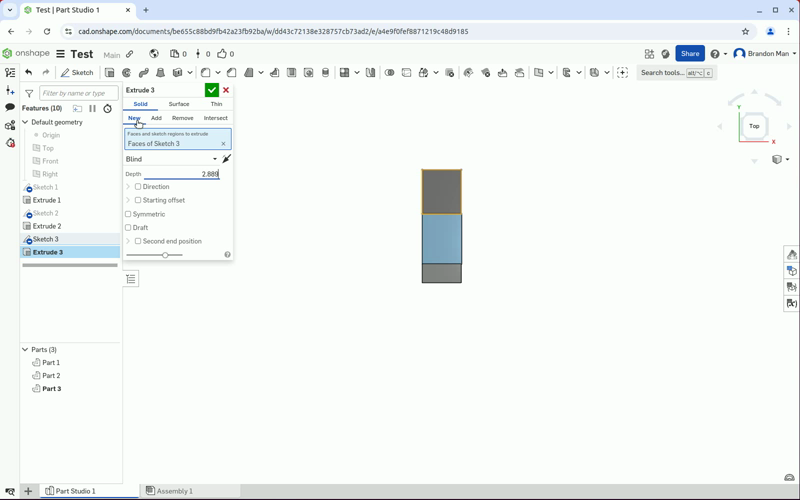
key(enter)
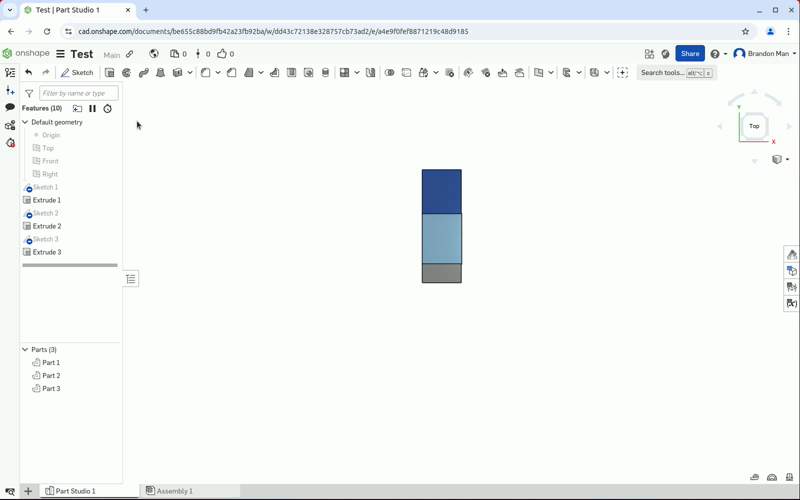
key(shift+h)
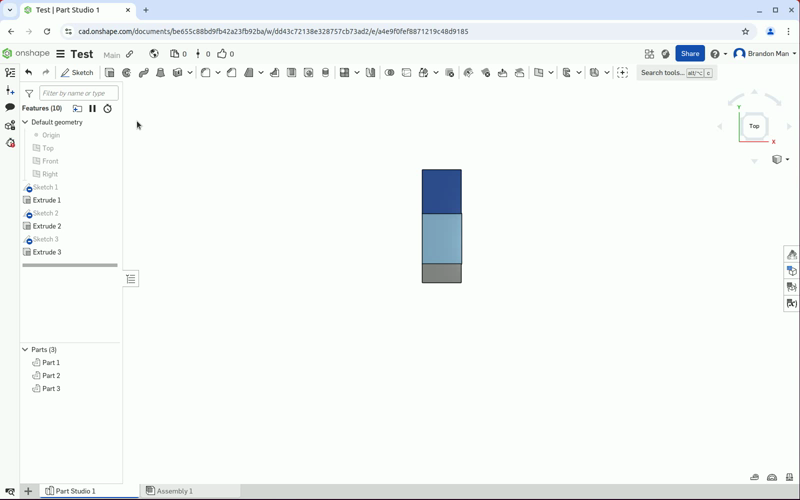
key(shift+h)
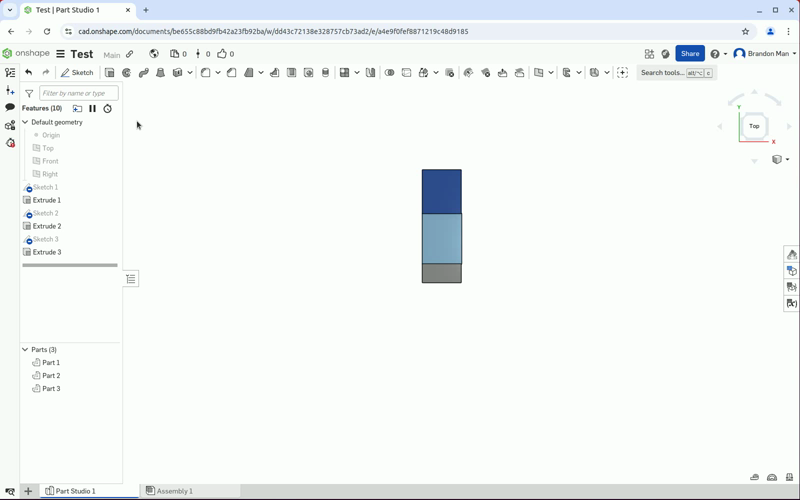
key(shift+7)
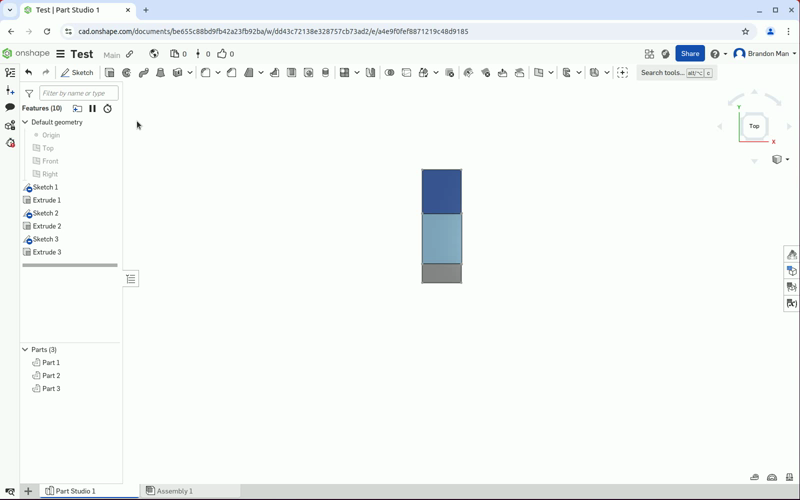
key(up, 3)
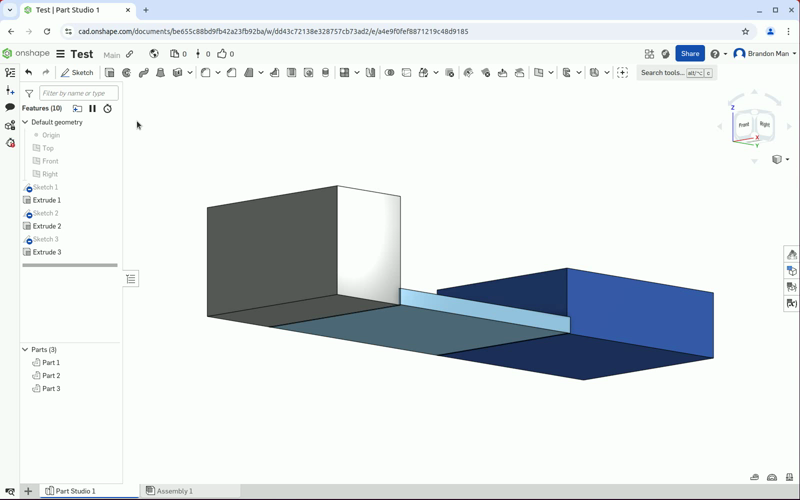
key(left, 3)
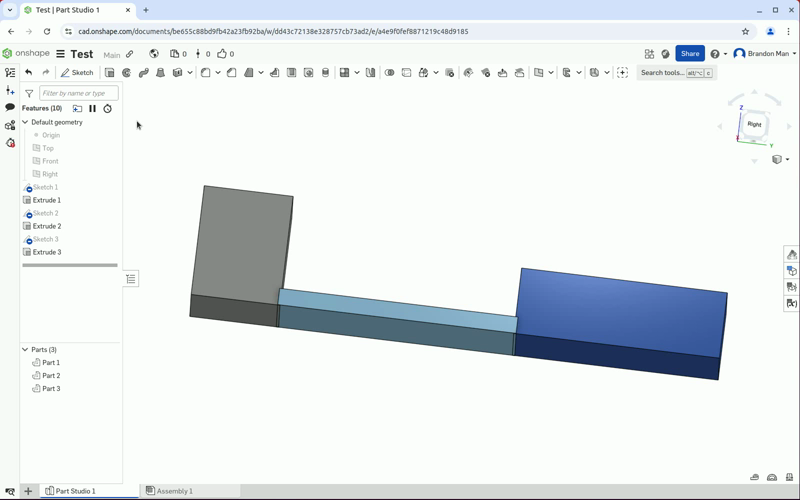
key(right, 3)
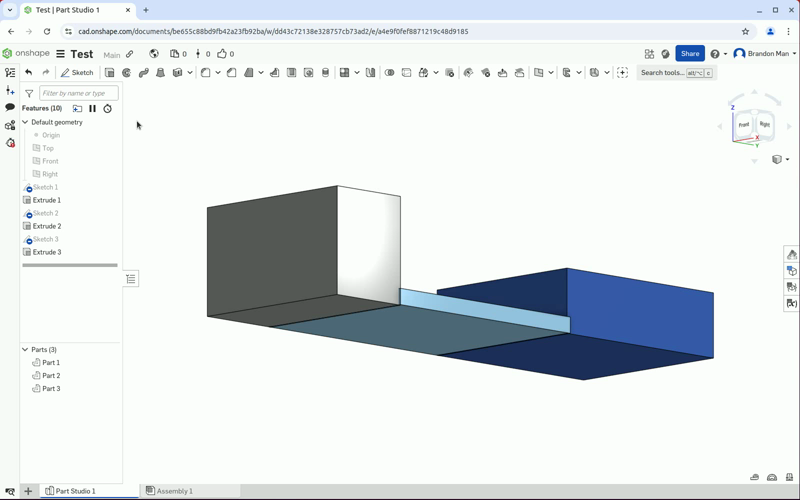
key(down, 3)
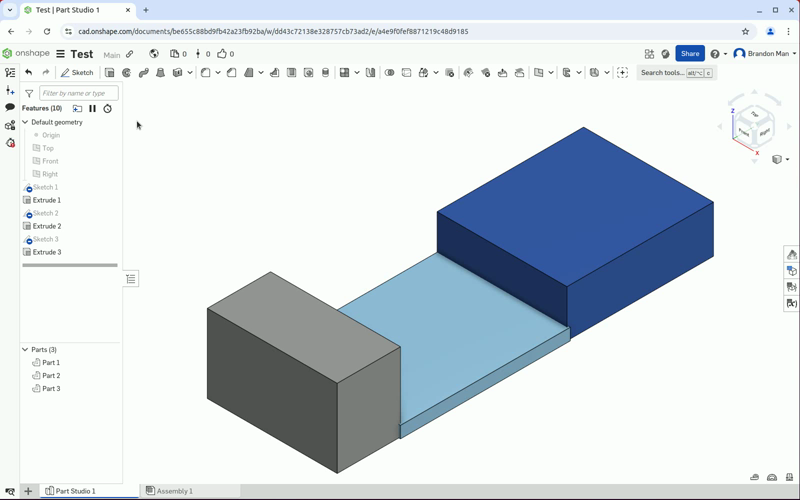
mouse_move(73, 189)
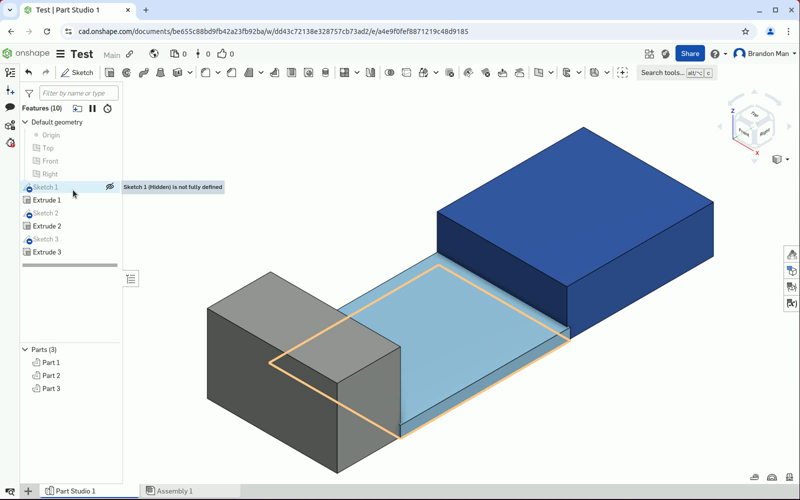
click(73, 189)